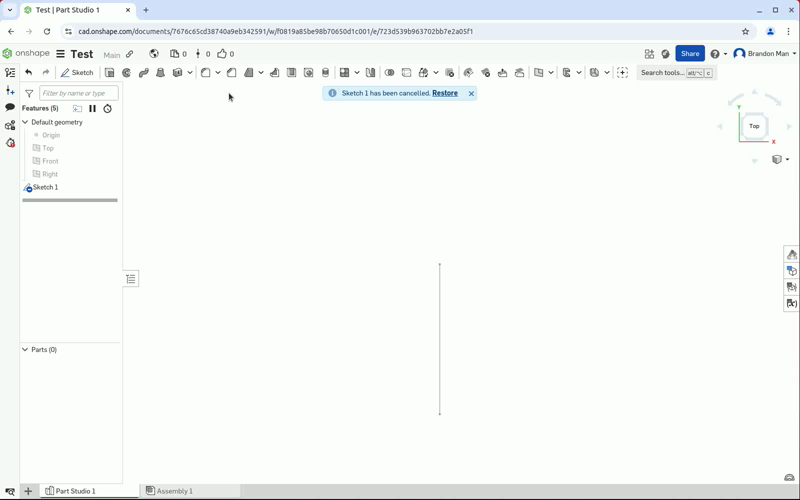
key(shift+h)
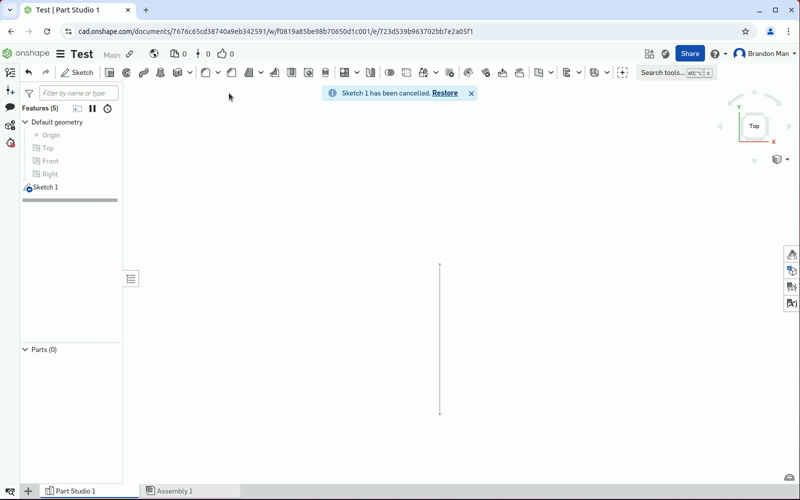
key(shift+s)
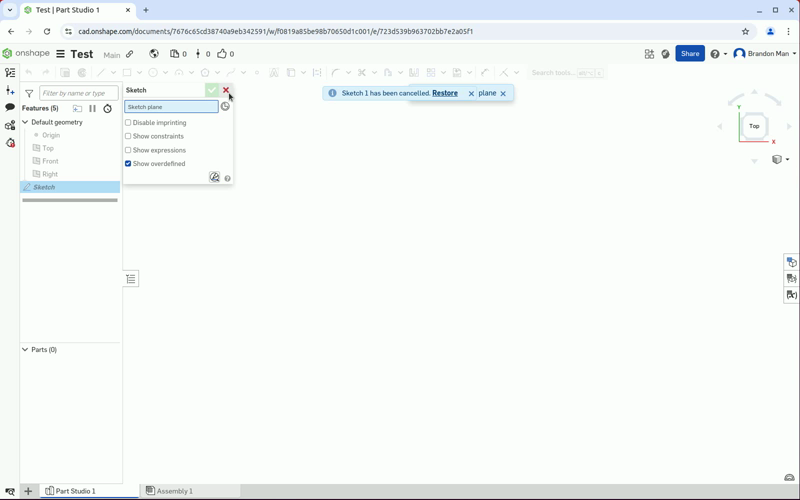
mouse_move(73, 150)
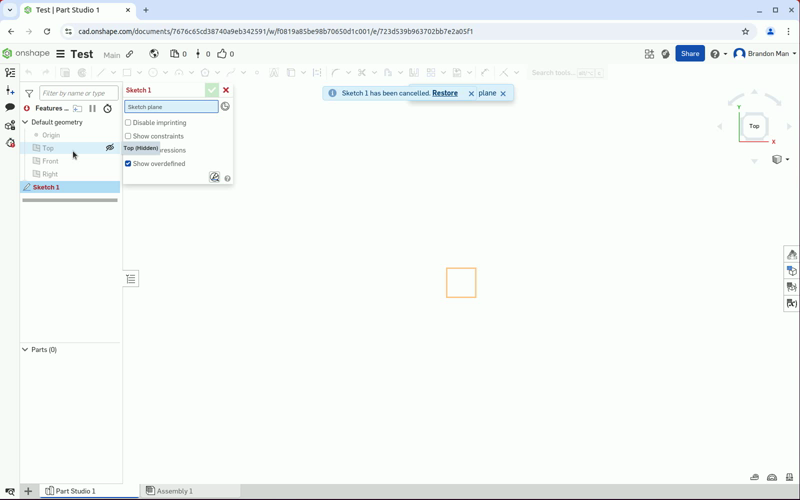
click(73, 150)
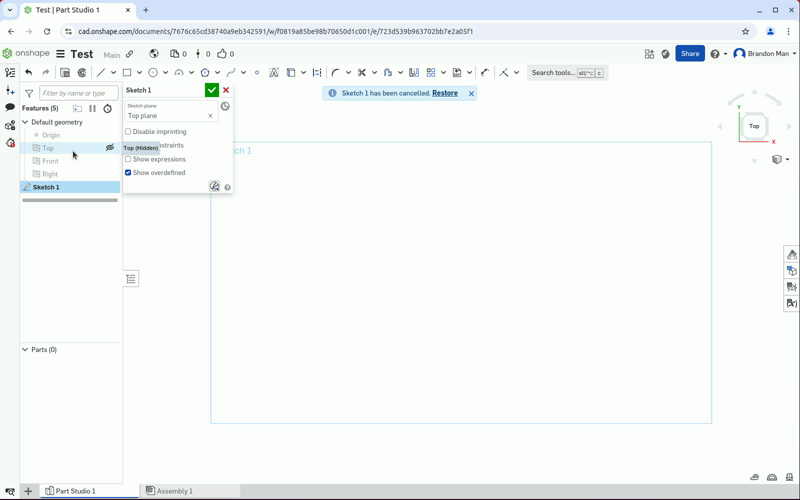
mouse_move(73, 352)
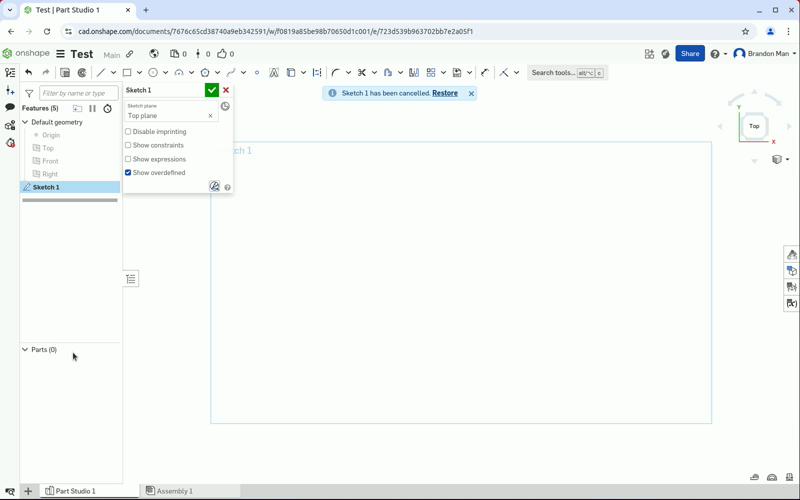
key(y)
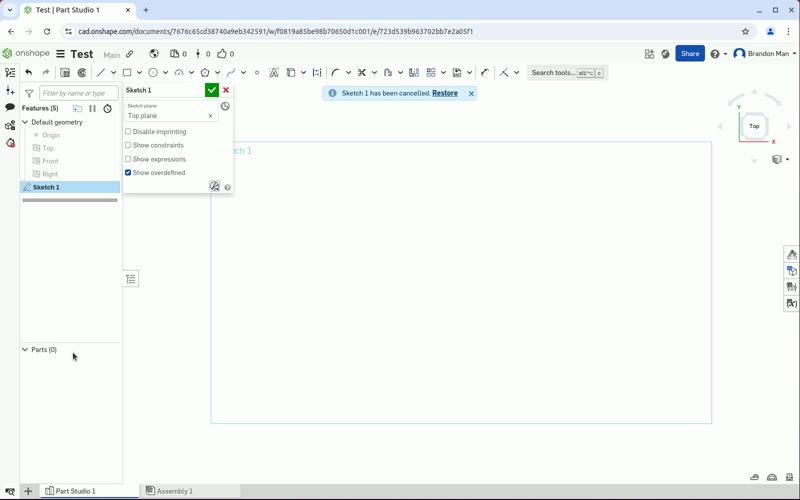
key(l)
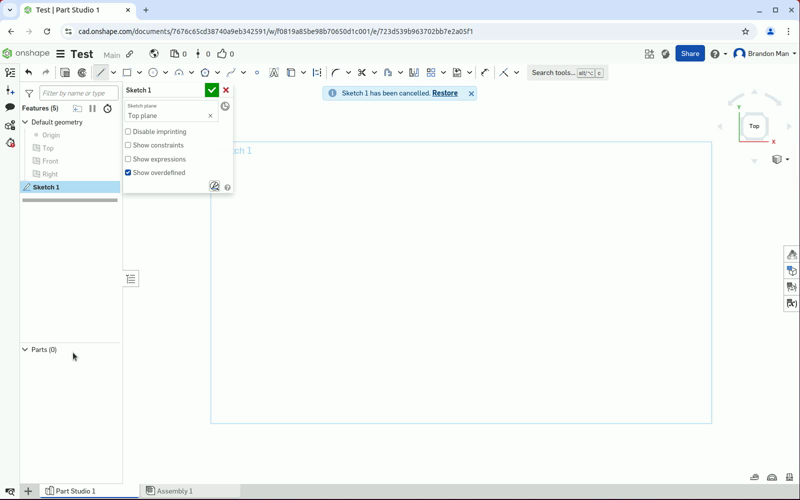
key_down(shift)
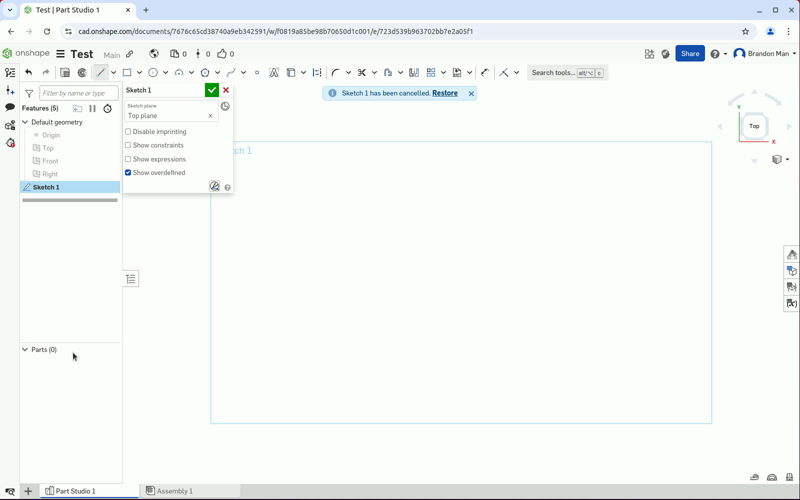
mouse_move(460, 220)
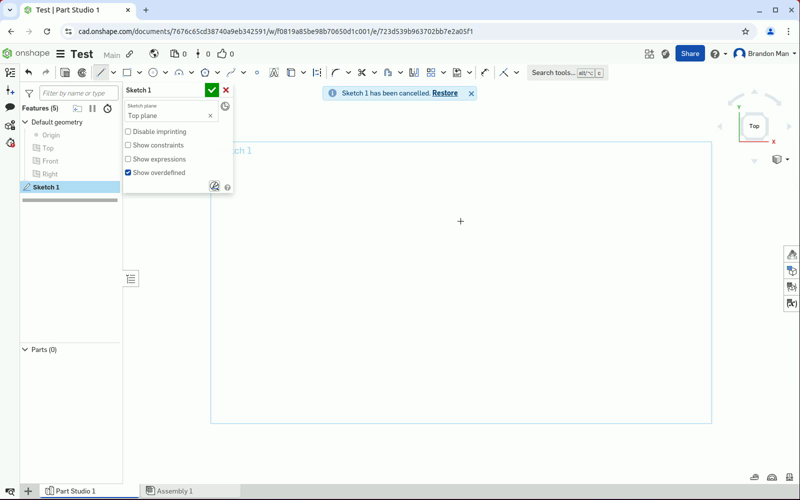
click(460, 220)
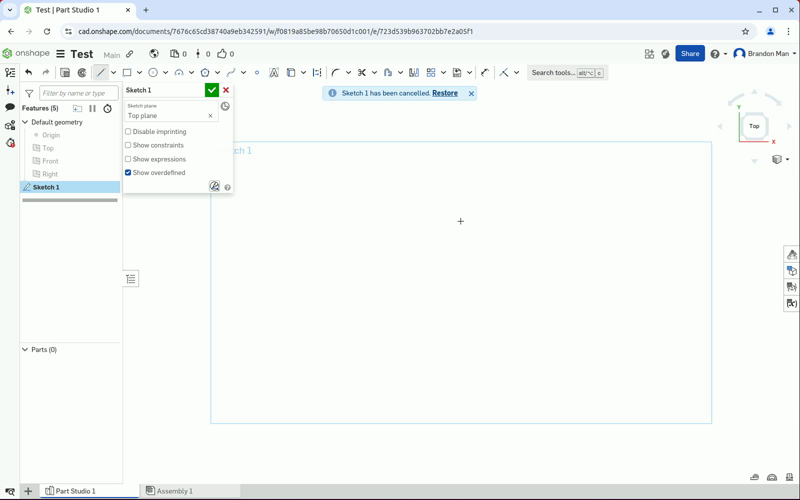
key_up(shift)
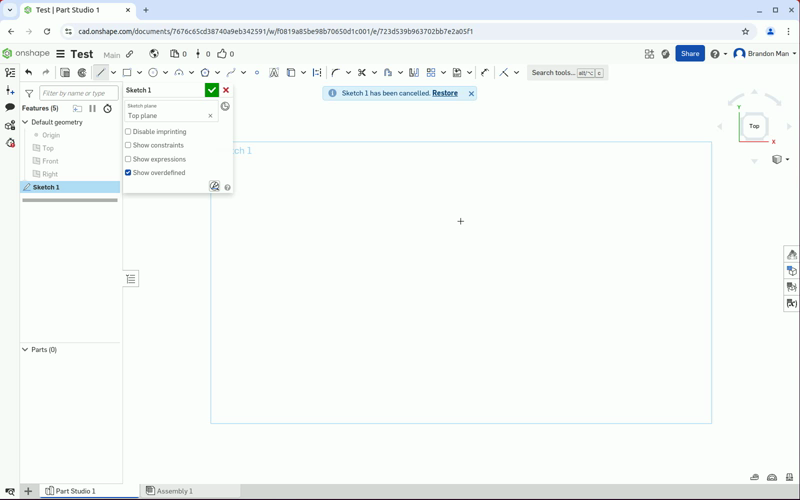
key_down(shift)
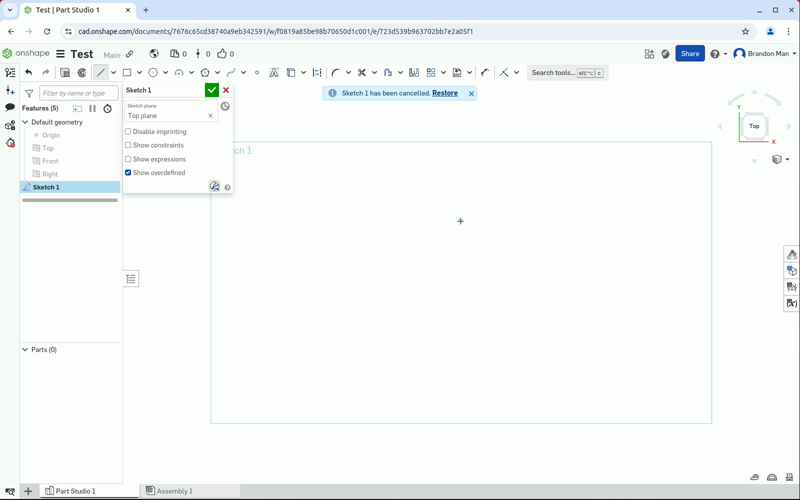
mouse_move(528, 220)
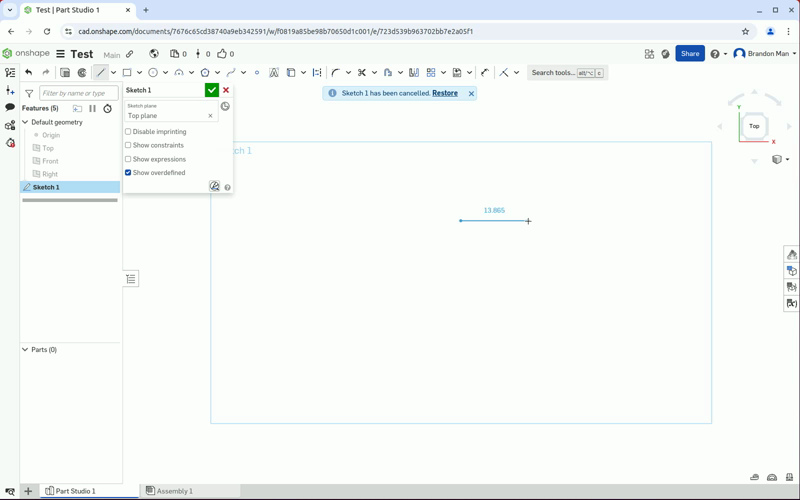
click(528, 220)
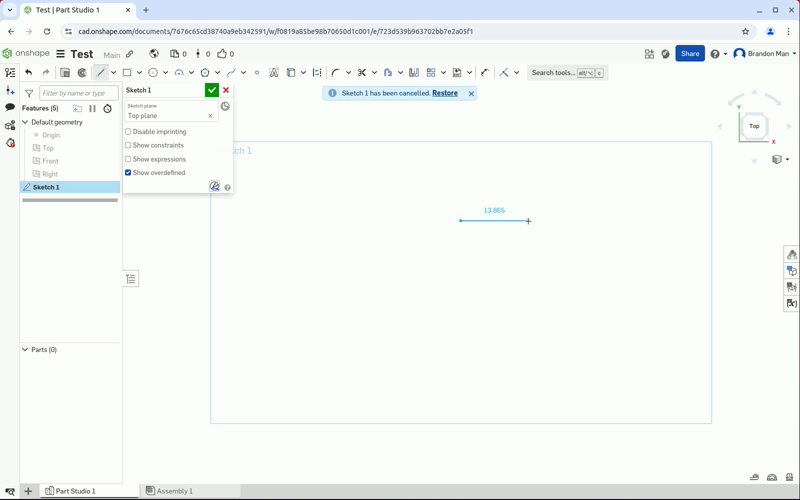
key_up(shift)
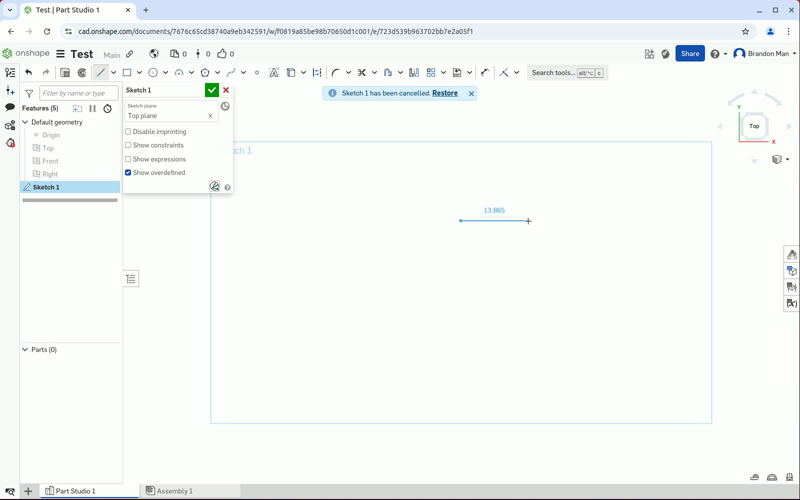
key_down(shift)
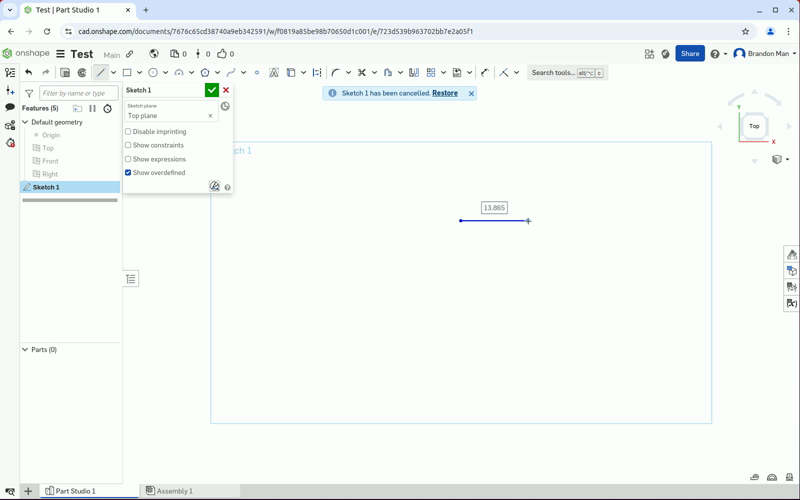
mouse_move(558, 220)
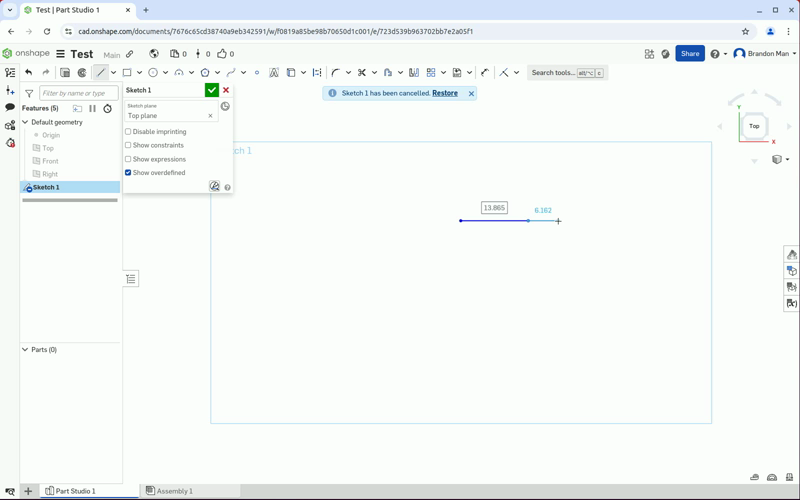
mouse_move(573, 220)
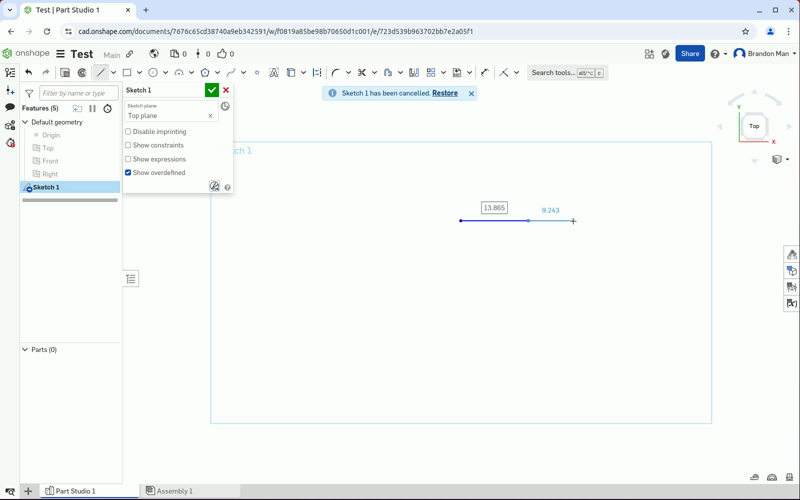
click(573, 220)
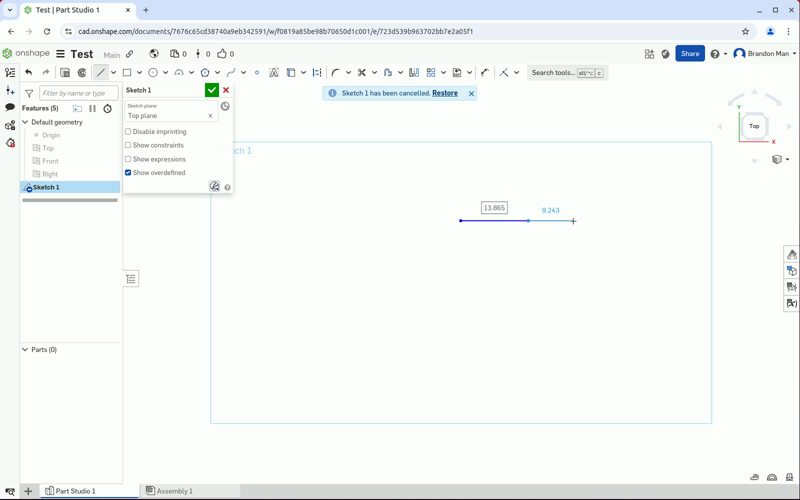
key_up(shift)
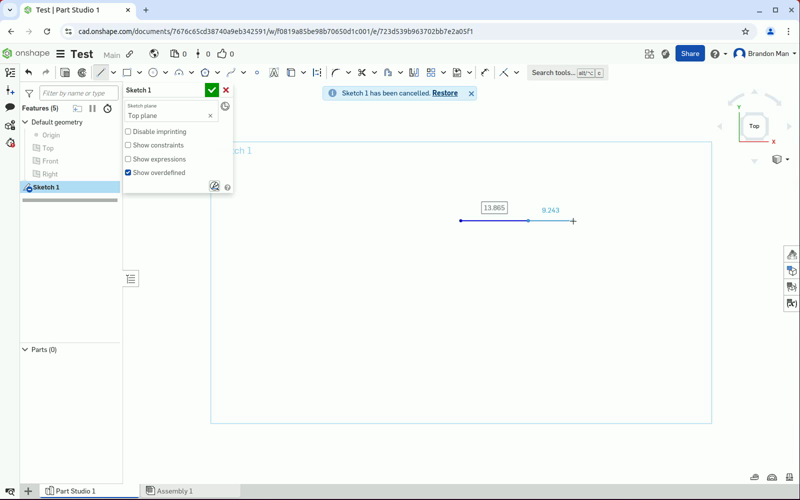
key_down(shift)
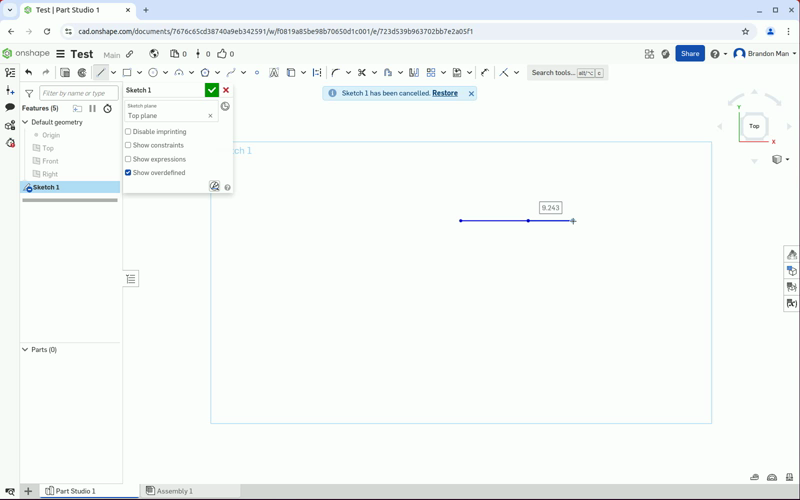
mouse_move(589, 220)
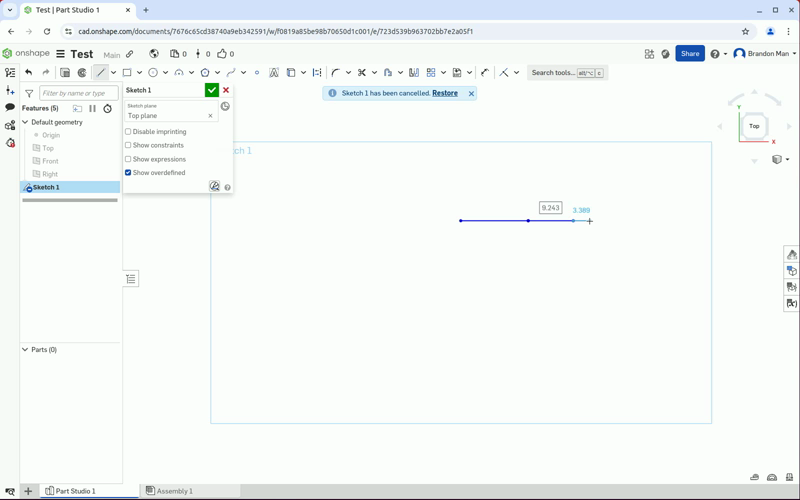
mouse_move(573, 198)
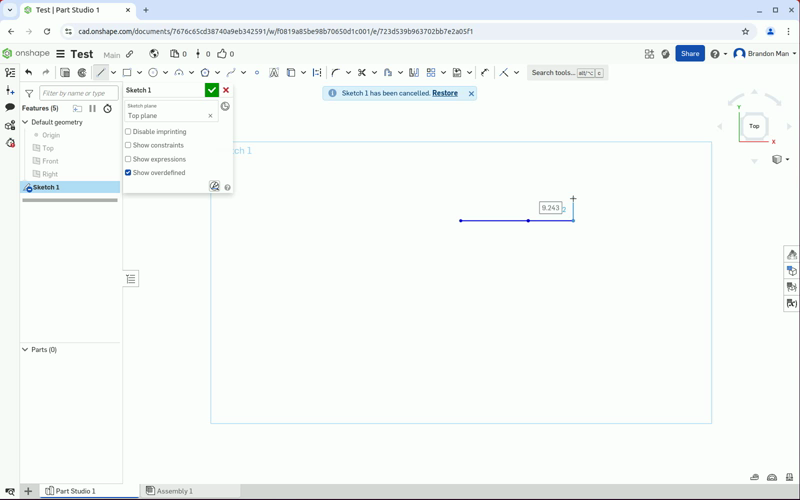
click(573, 198)
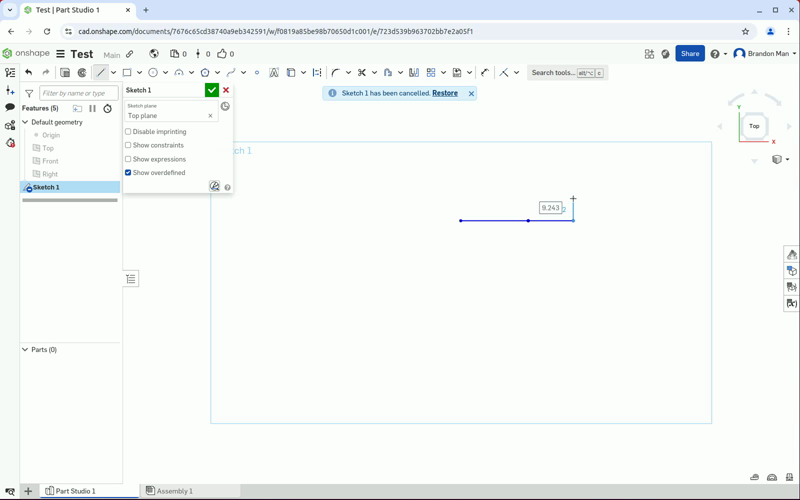
key_up(shift)
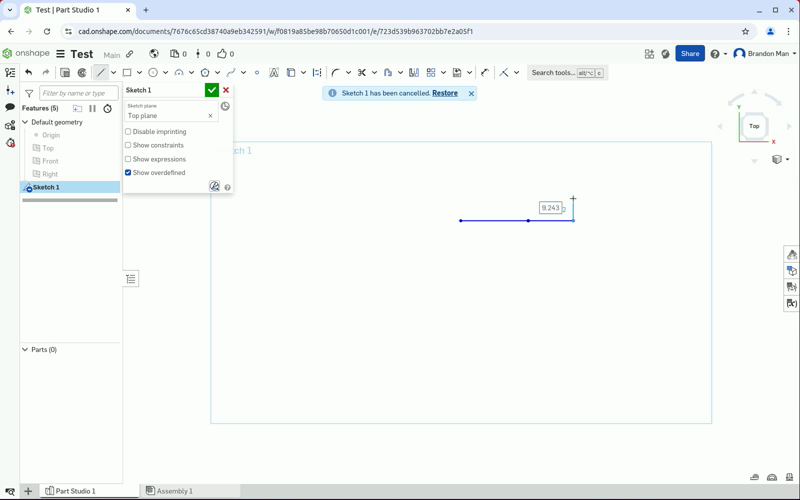
key_down(shift)
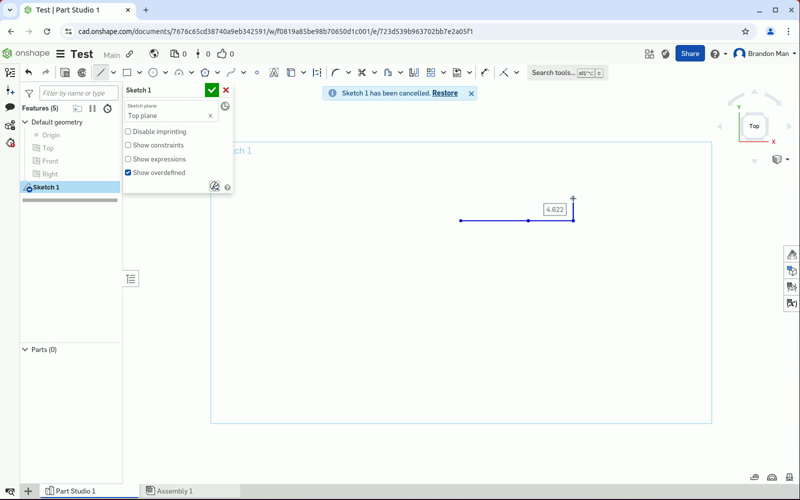
mouse_move(460, 198)
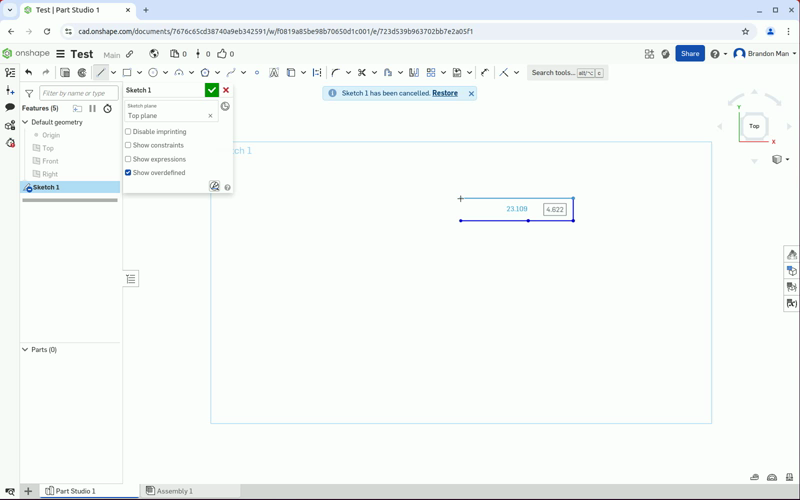
click(460, 198)
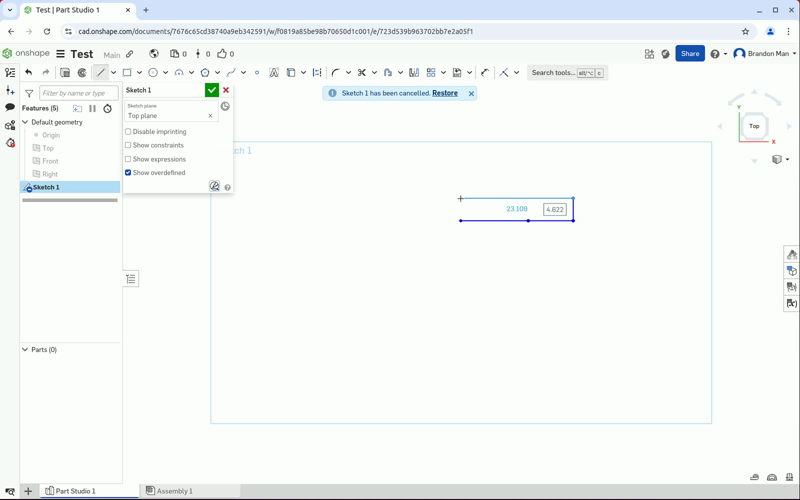
key_up(shift)
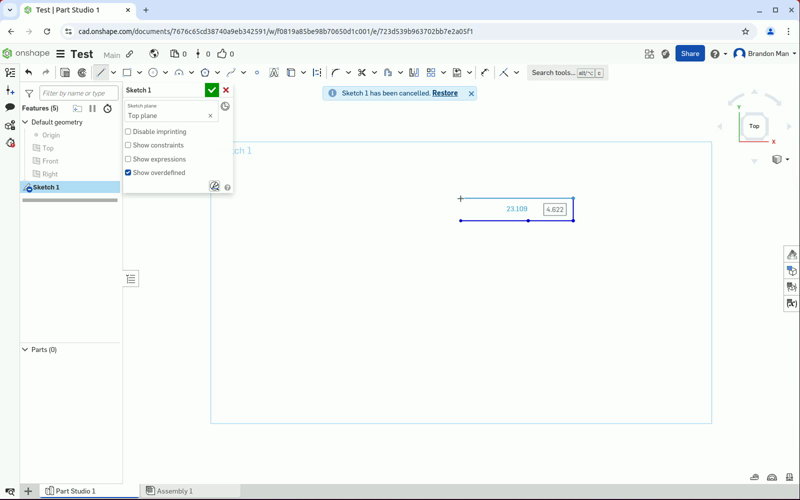
mouse_move(490, 198)
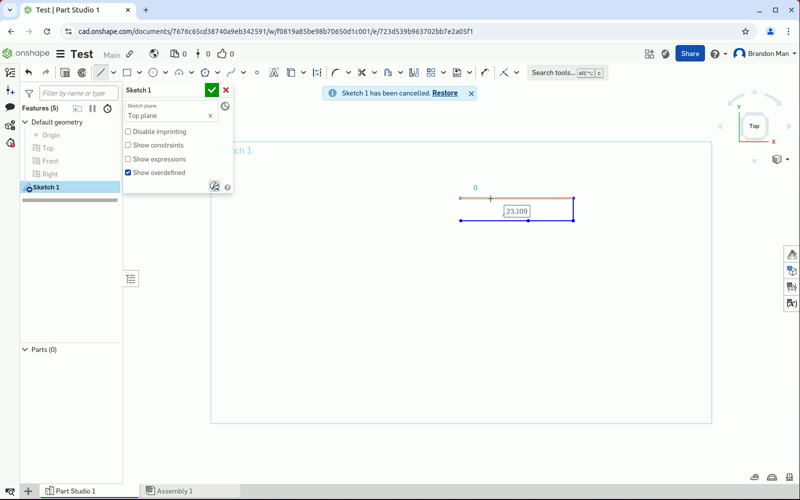
key_down(shift)
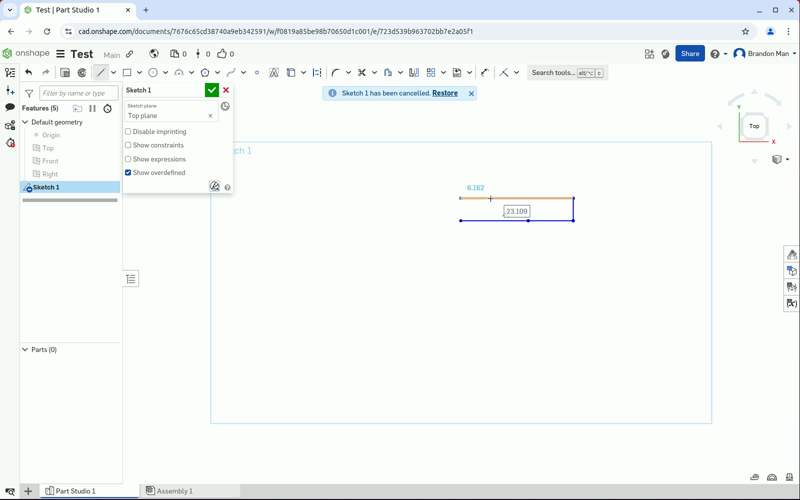
mouse_move(460, 220)
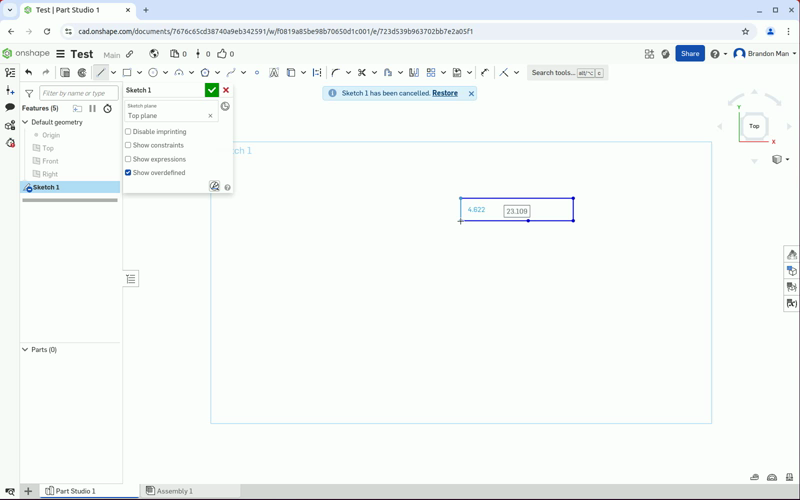
key_up(shift)
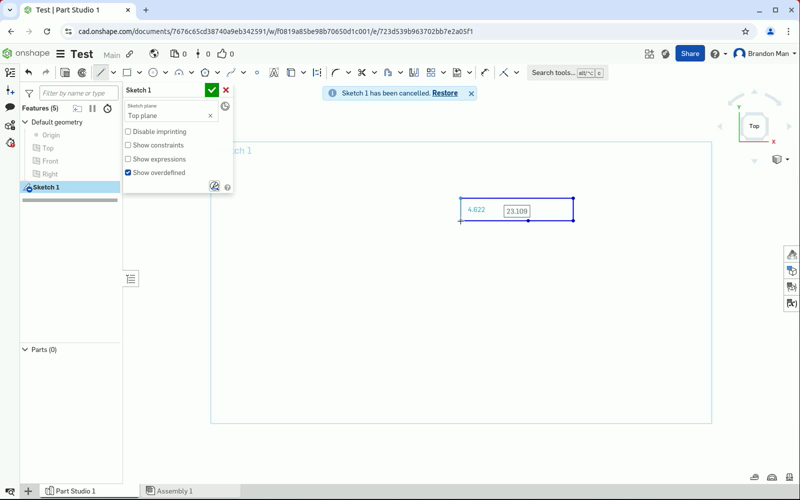
click(460, 220)
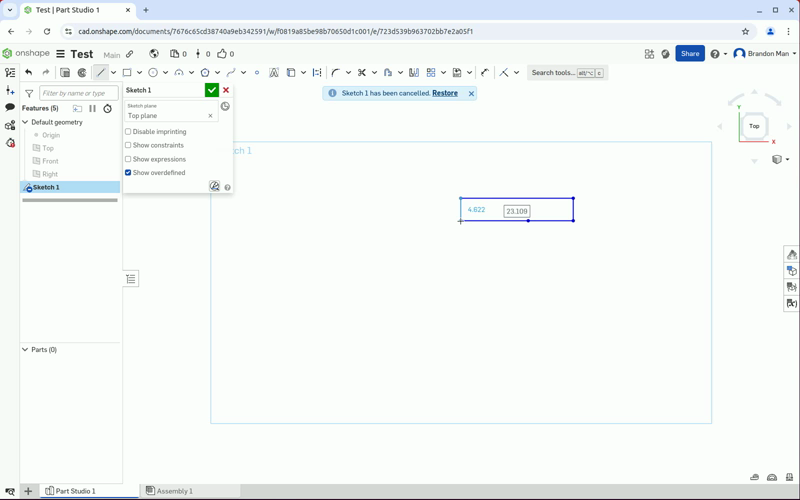
key(esc)
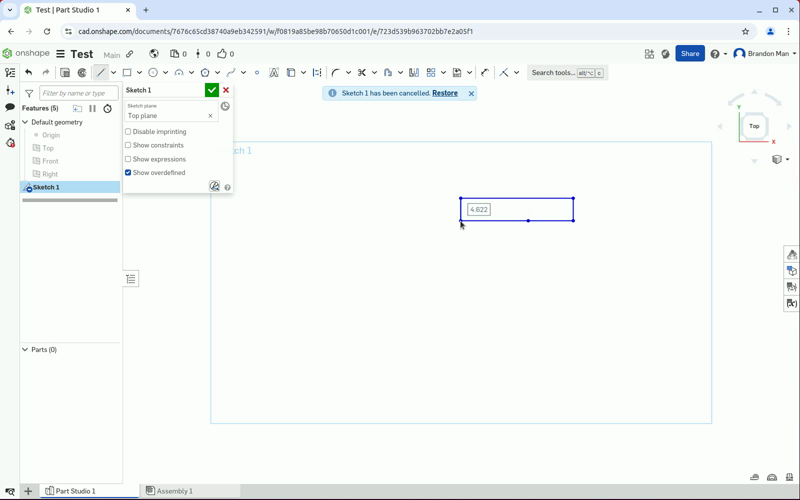
mouse_move(497, 214)
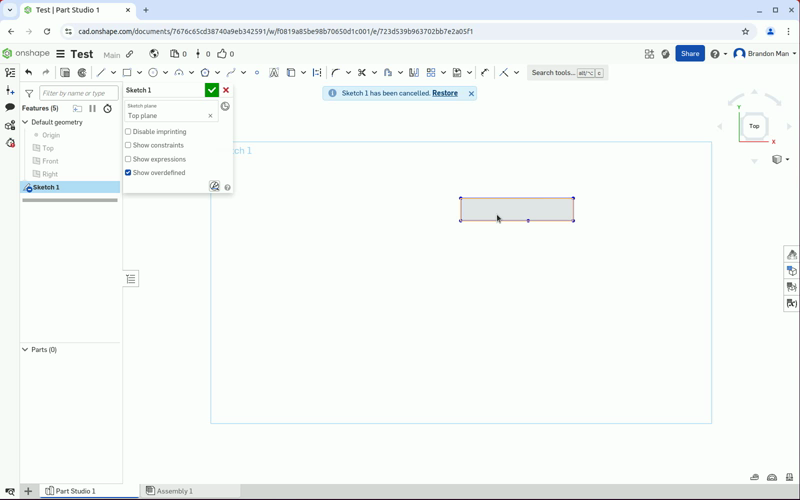
click(497, 214)
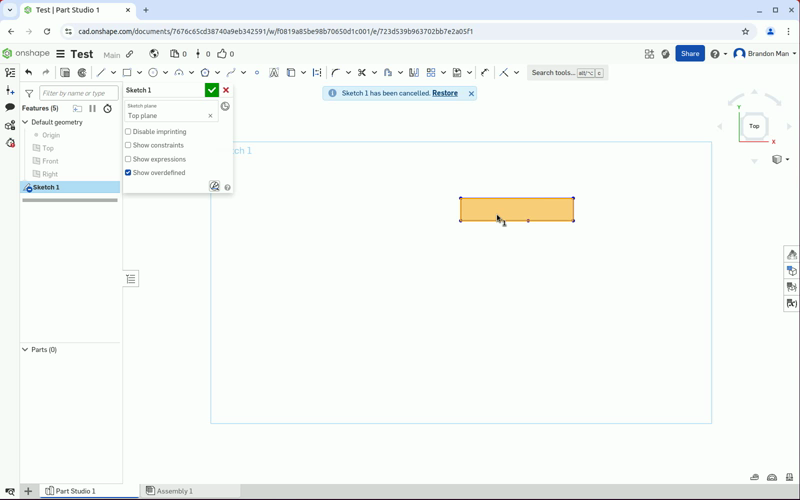
mouse_move(73, 352)
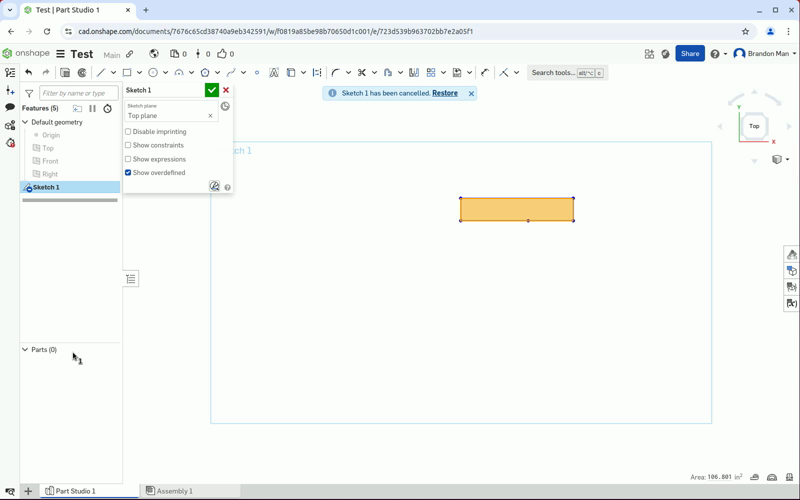
key(shift+y)
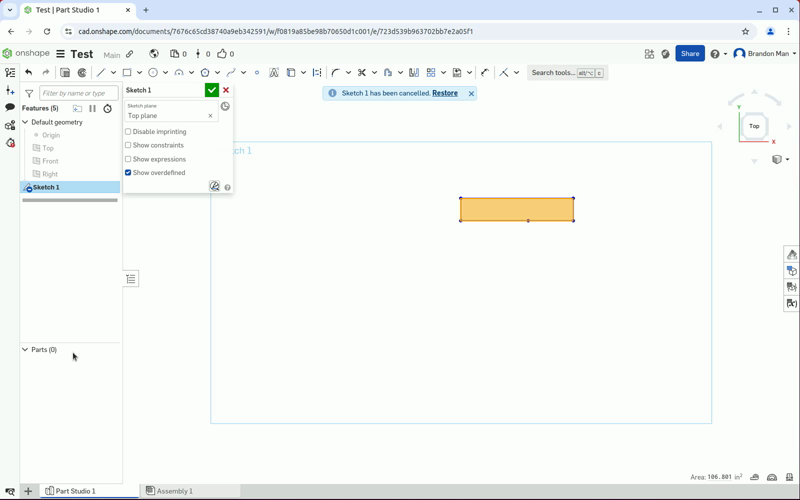
key(shift+e)
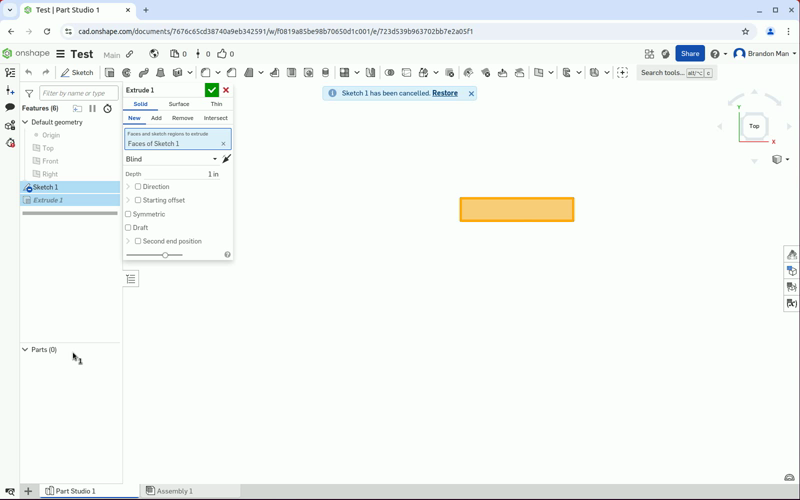
mouse_move(143, 106)
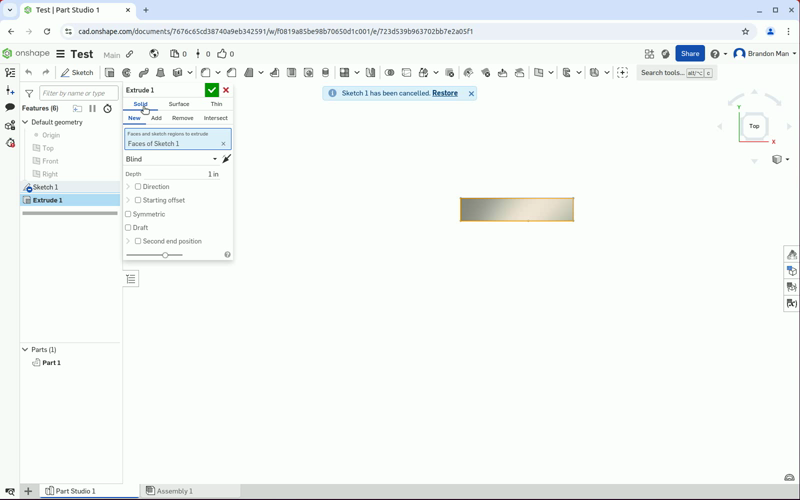
click(143, 106)
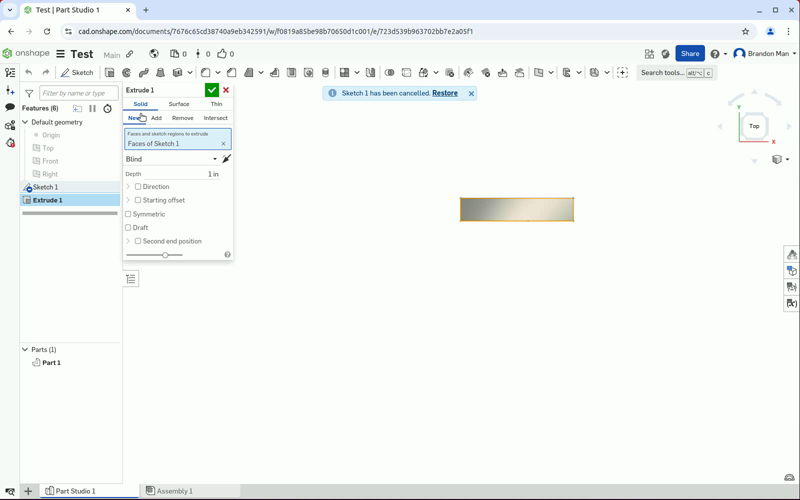
mouse_move(137, 120)
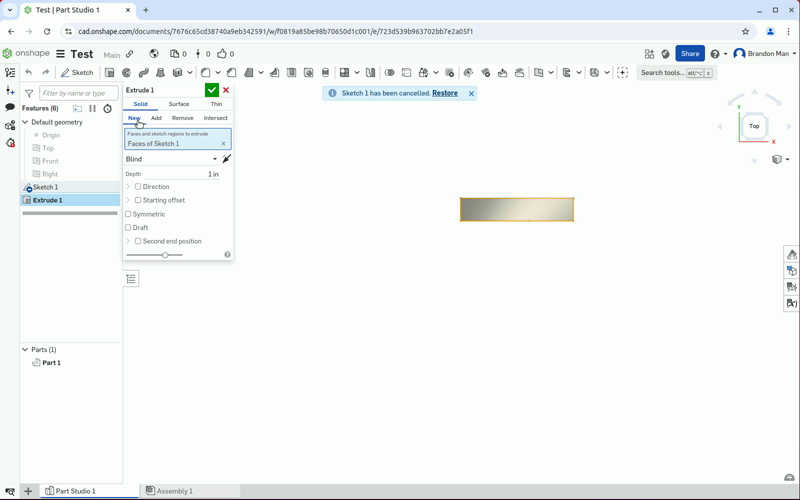
click(137, 120)
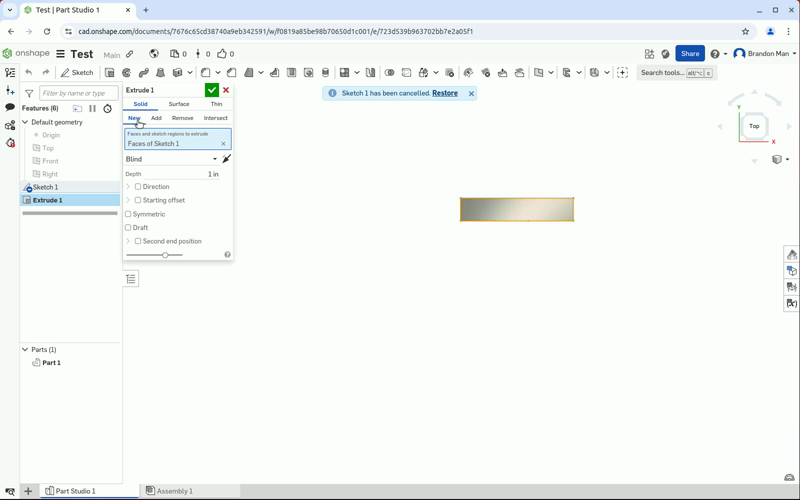
key(tab, 4)
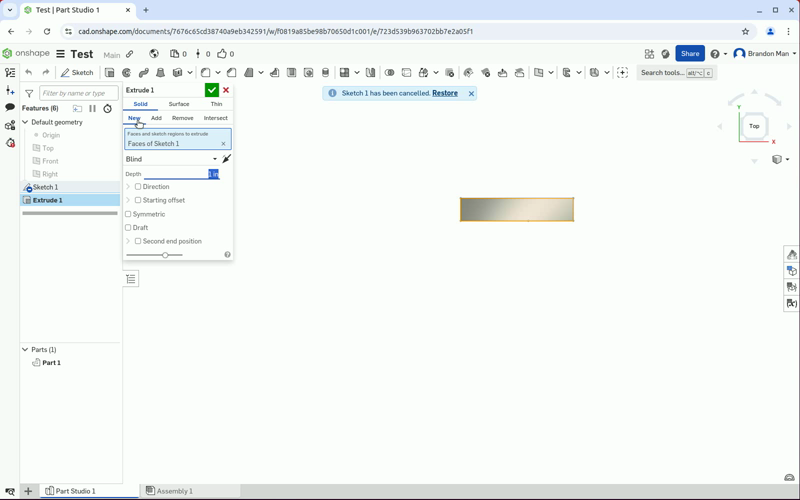
text(2.407)
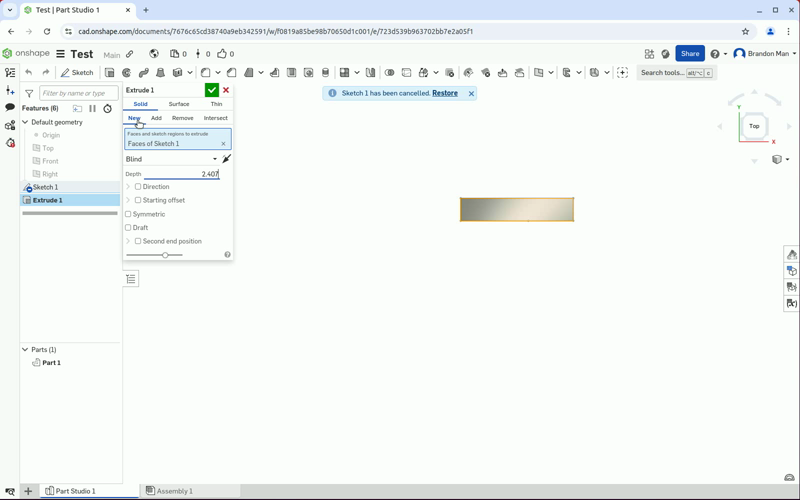
key(enter)
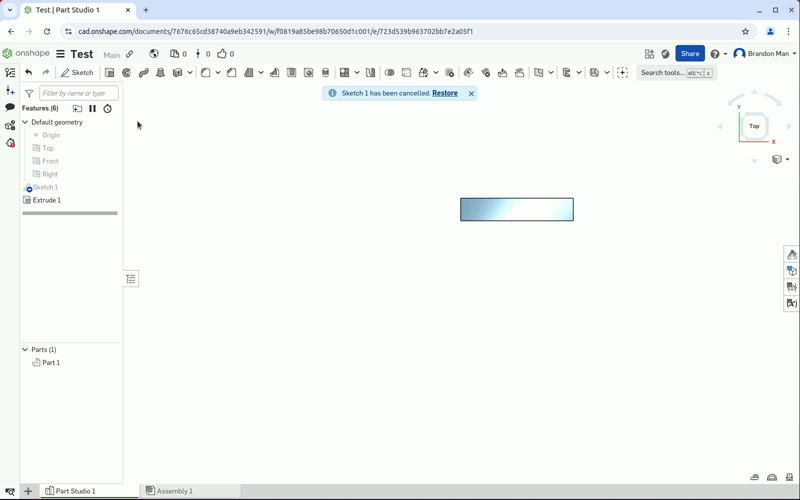
key(shift+h)
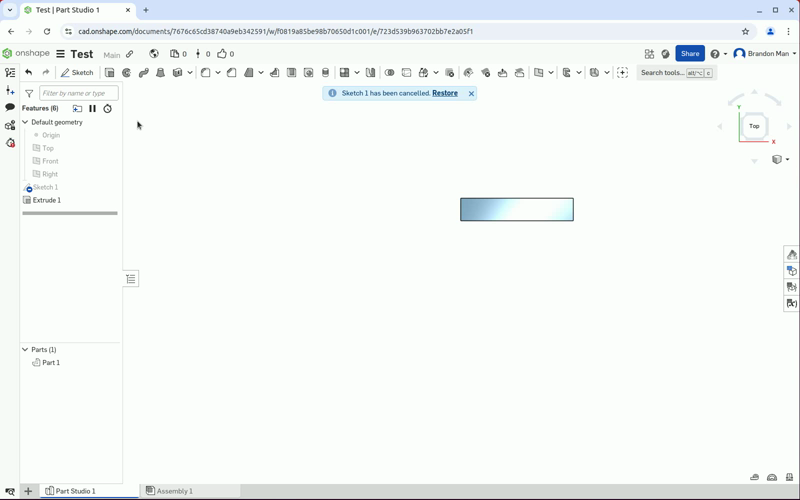
key(shift+h)
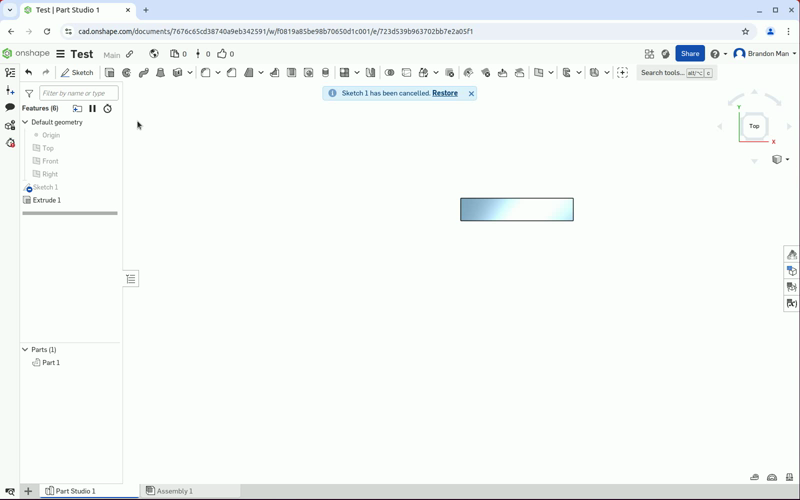
mouse_move(73, 189)
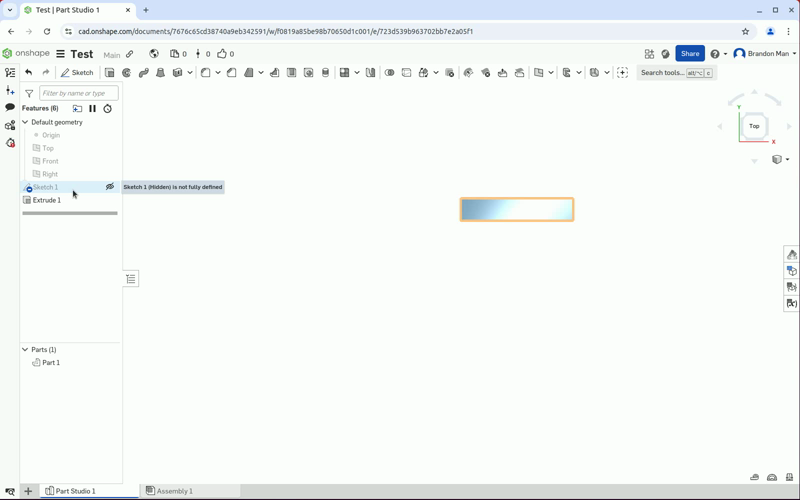
click(73, 189)
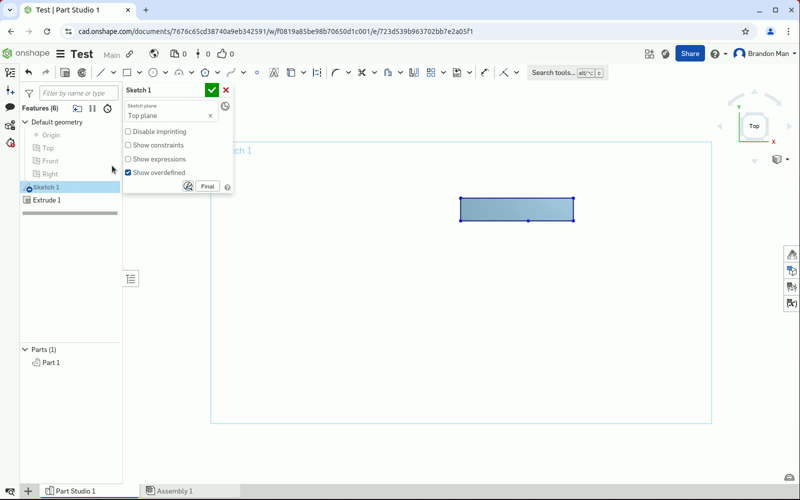
mouse_move(229, 92)
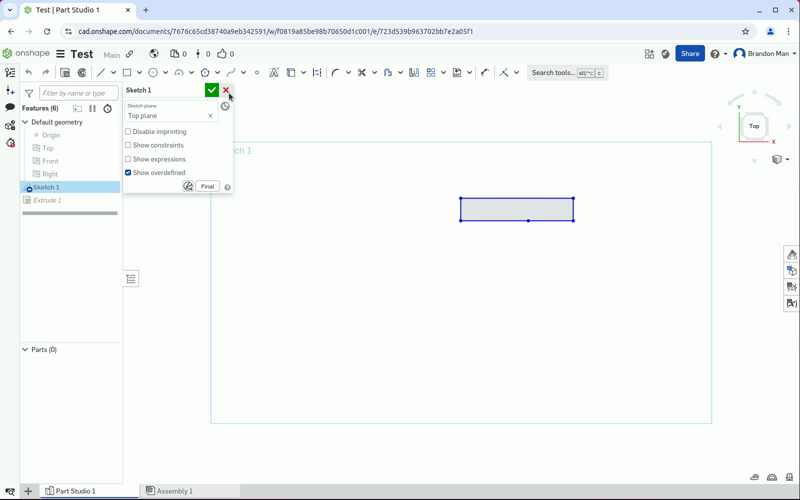
click(229, 92)
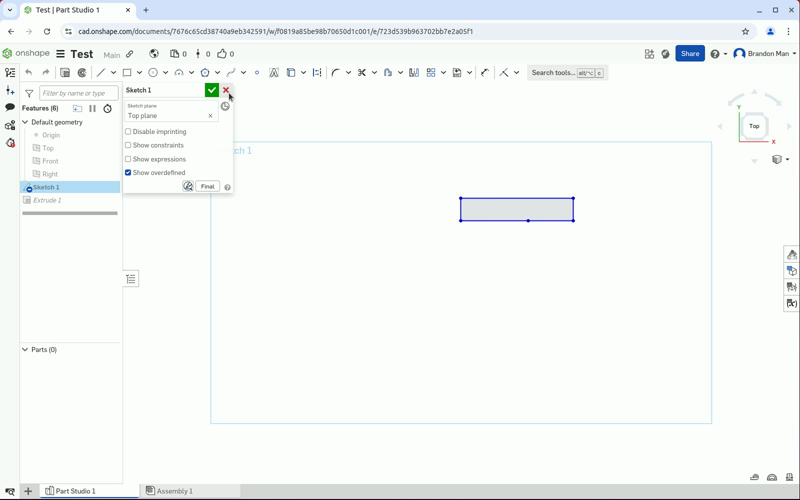
key(shift+s)
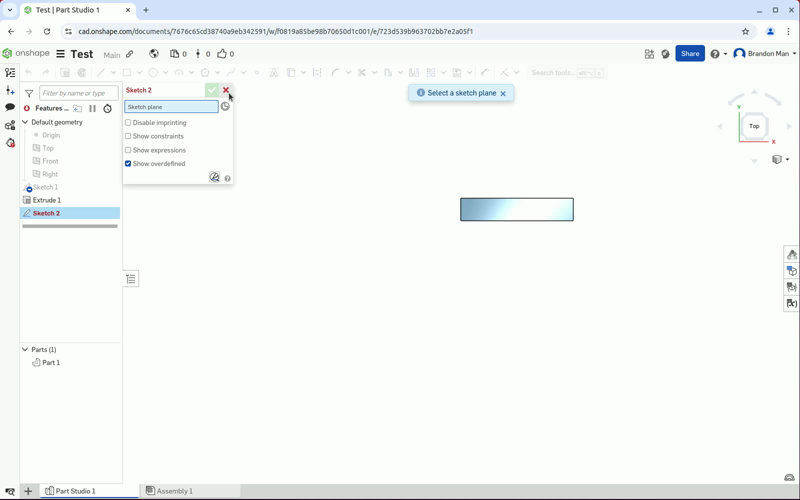
mouse_move(73, 150)
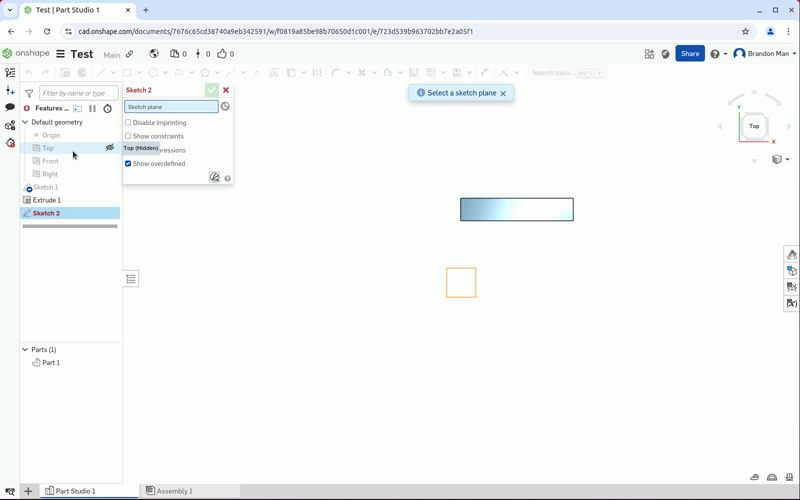
click(73, 150)
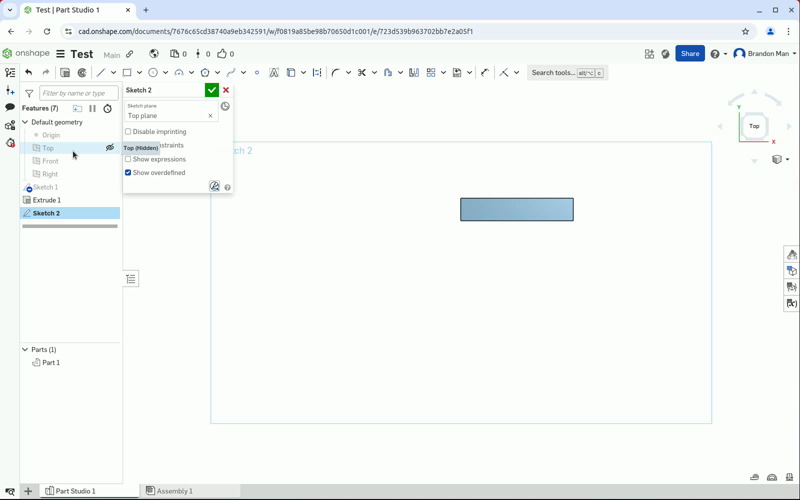
mouse_move(73, 352)
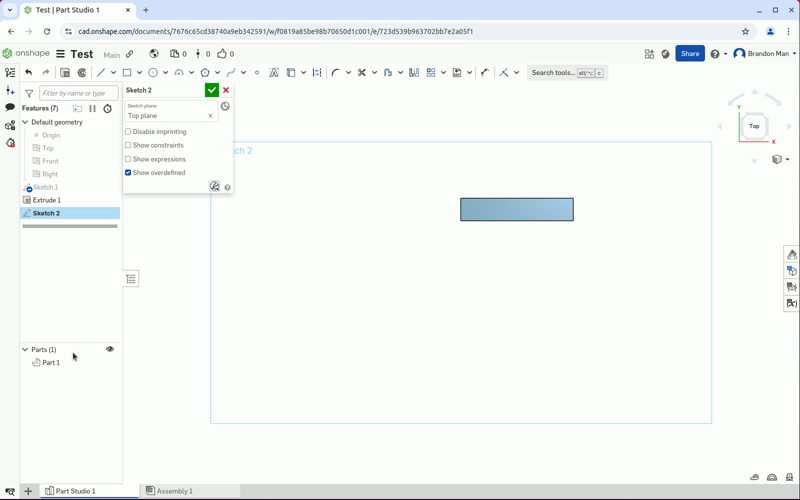
key(y)
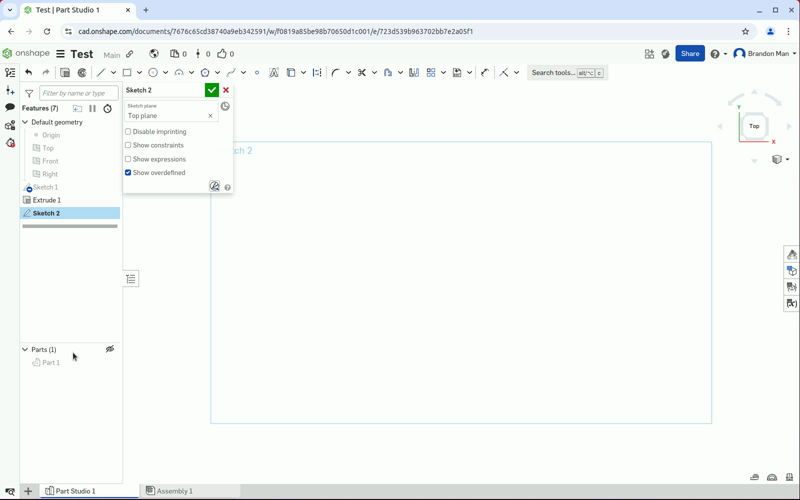
key(l)
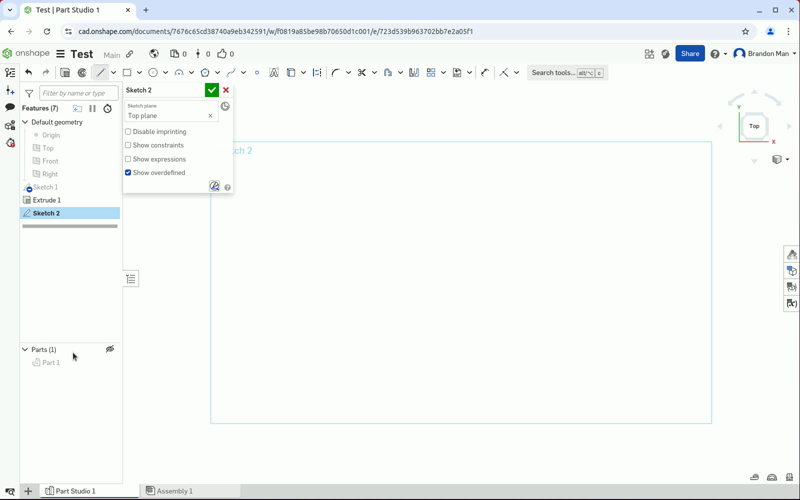
key_down(shift)
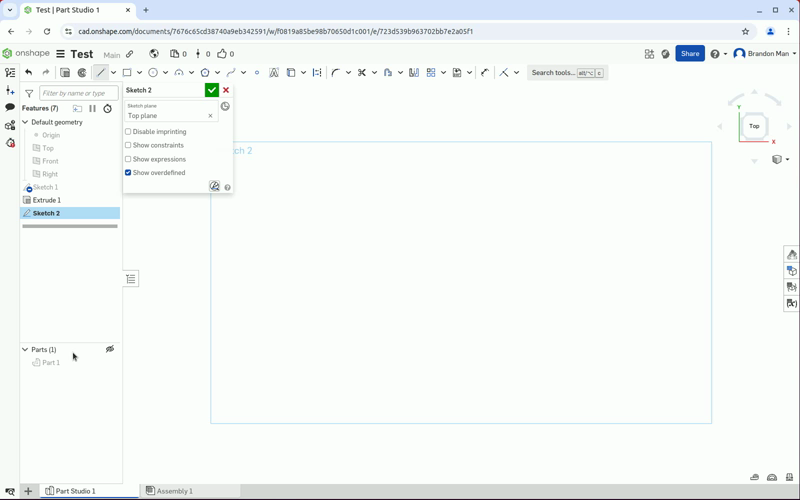
mouse_move(528, 260)
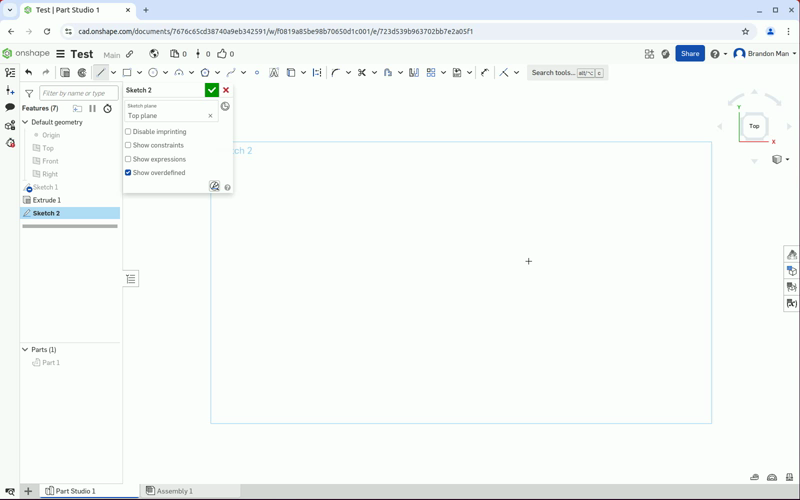
click(528, 260)
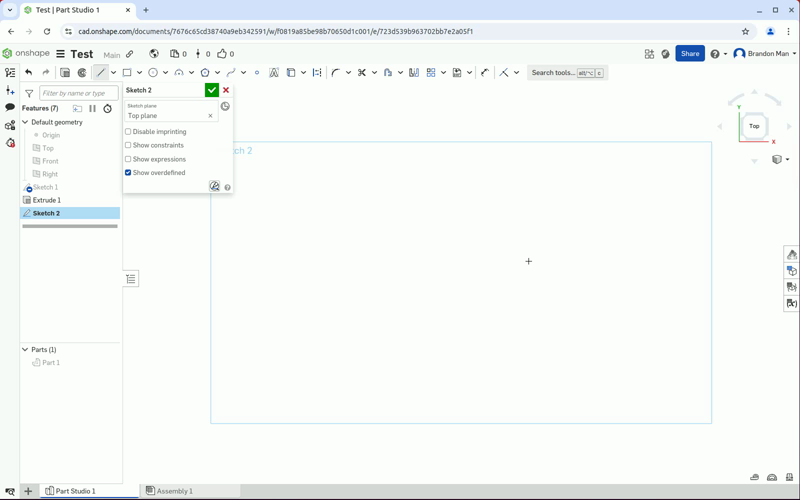
key_up(shift)
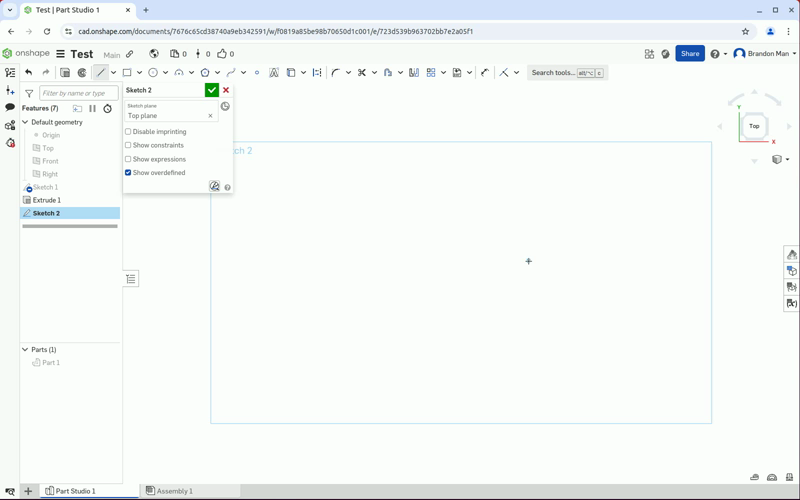
key_down(shift)
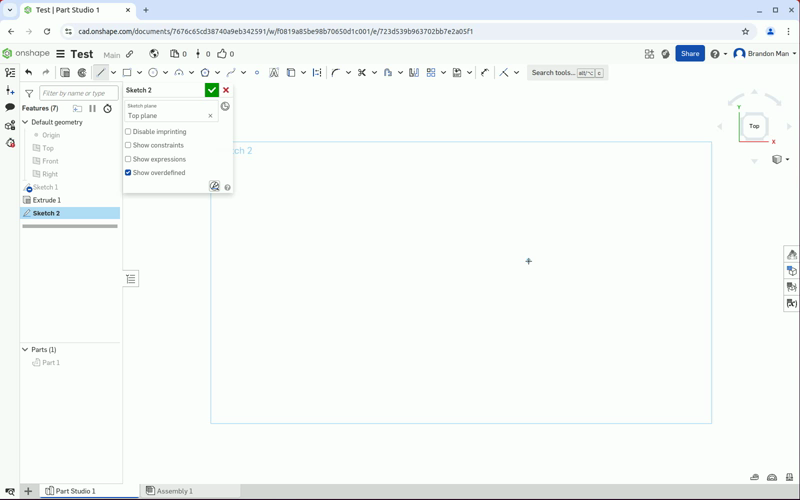
mouse_move(558, 260)
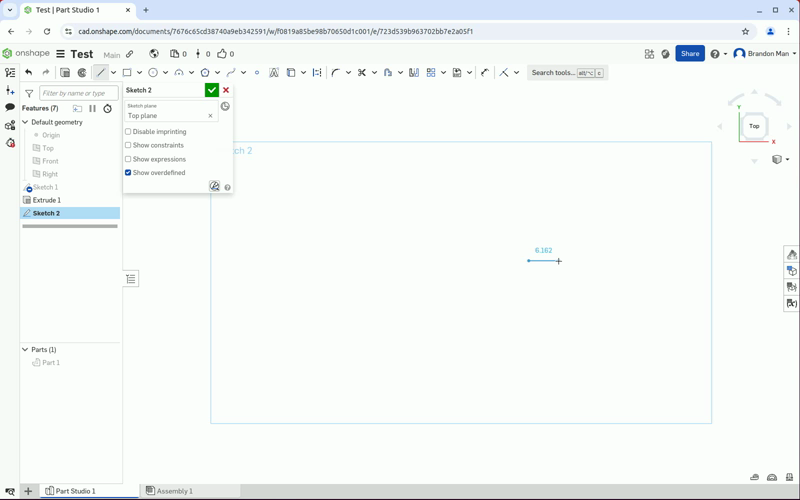
mouse_move(573, 260)
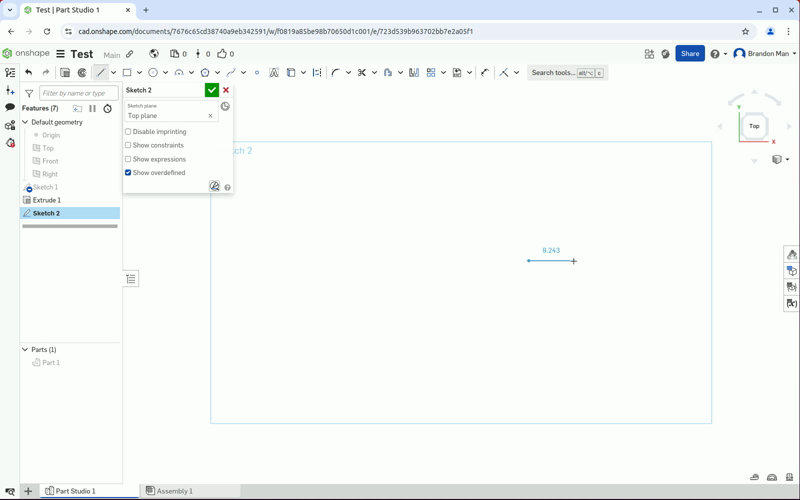
click(573, 260)
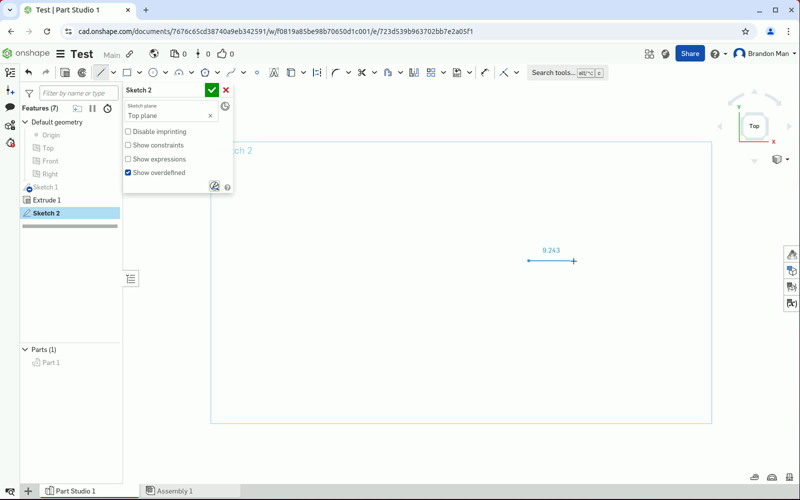
key_up(shift)
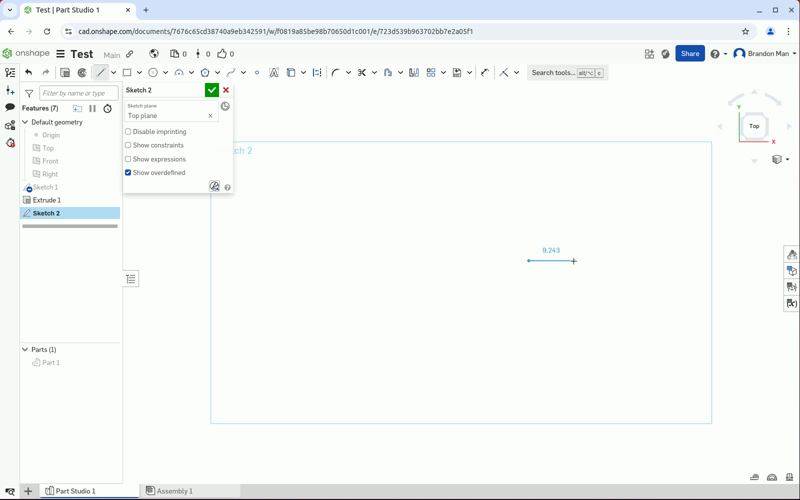
key_down(shift)
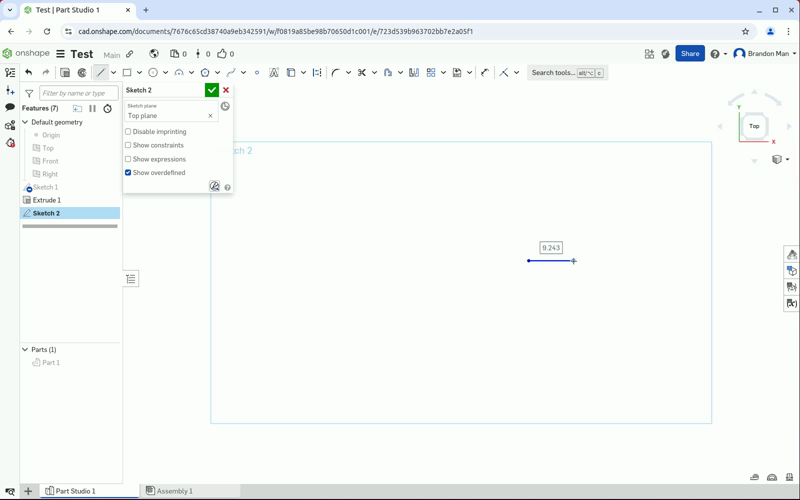
mouse_move(589, 260)
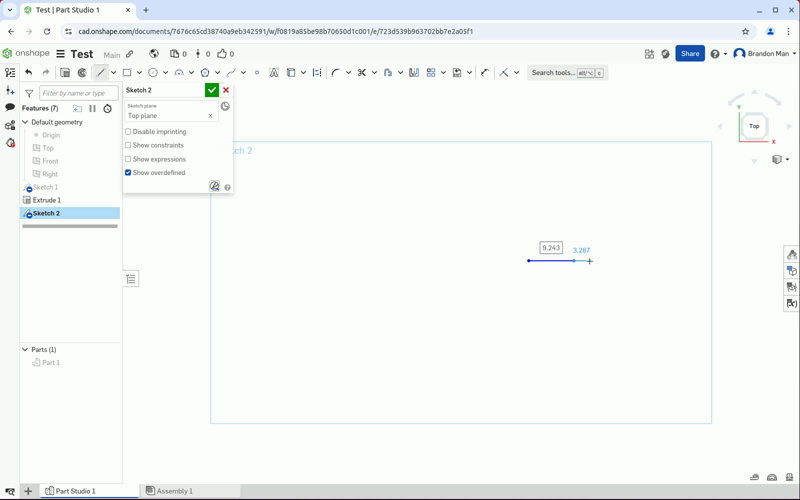
mouse_move(573, 221)
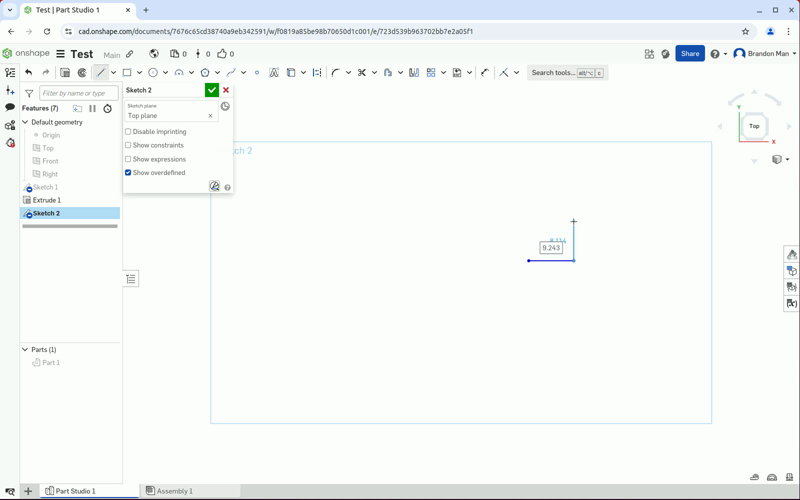
click(573, 221)
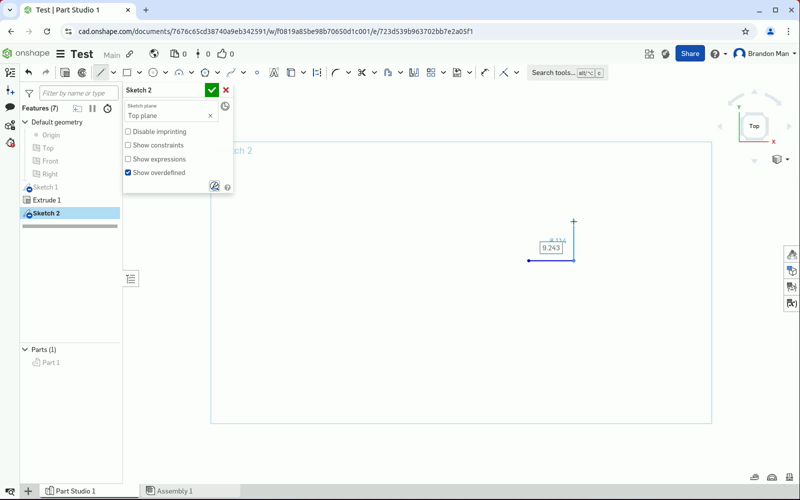
key_up(shift)
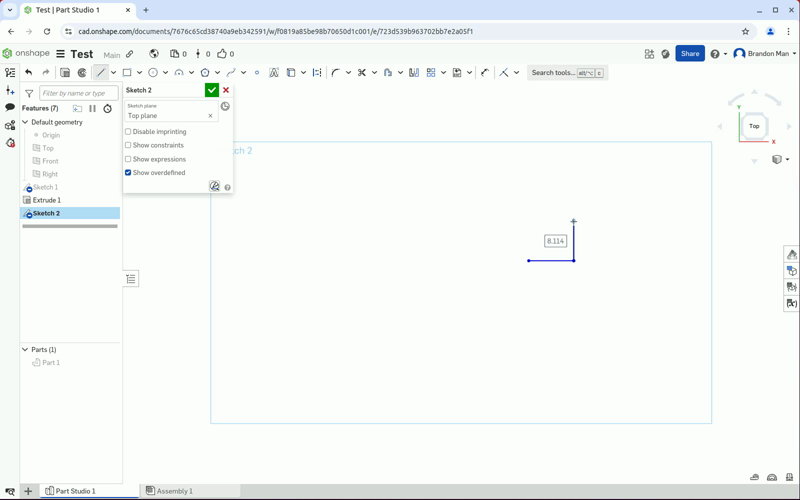
key_down(shift)
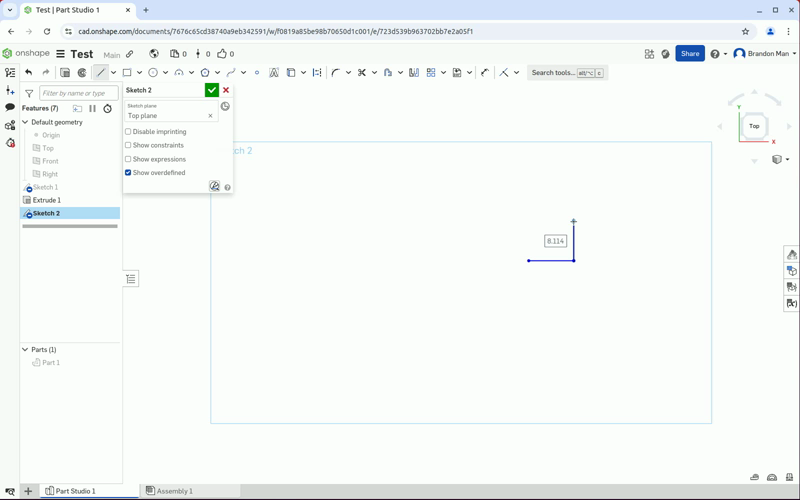
mouse_move(589, 221)
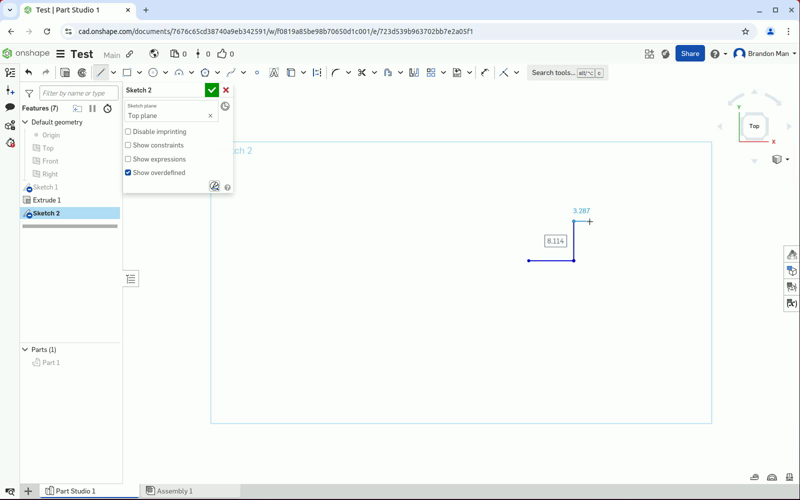
mouse_move(528, 221)
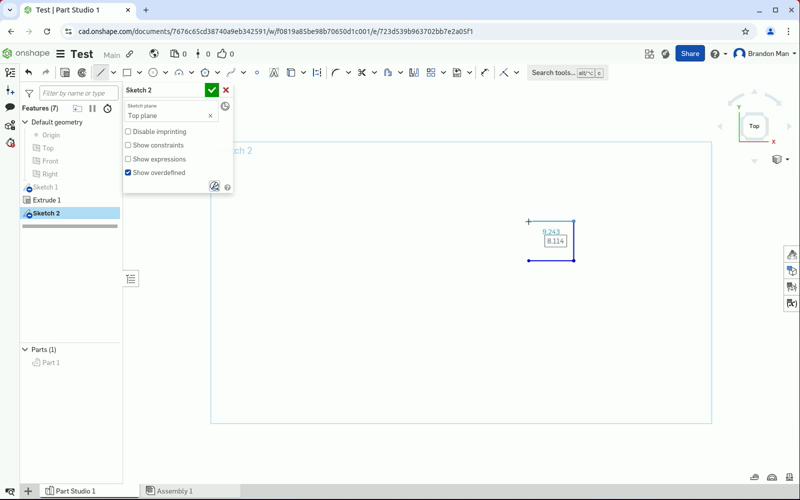
click(528, 221)
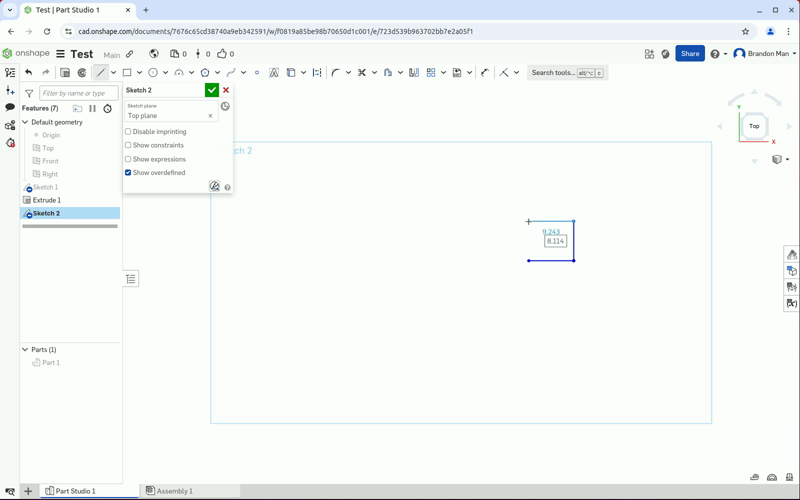
key_up(shift)
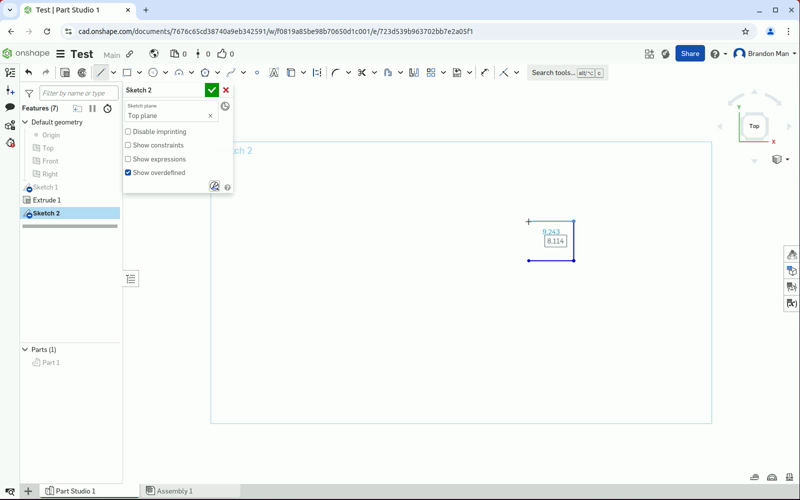
mouse_move(558, 221)
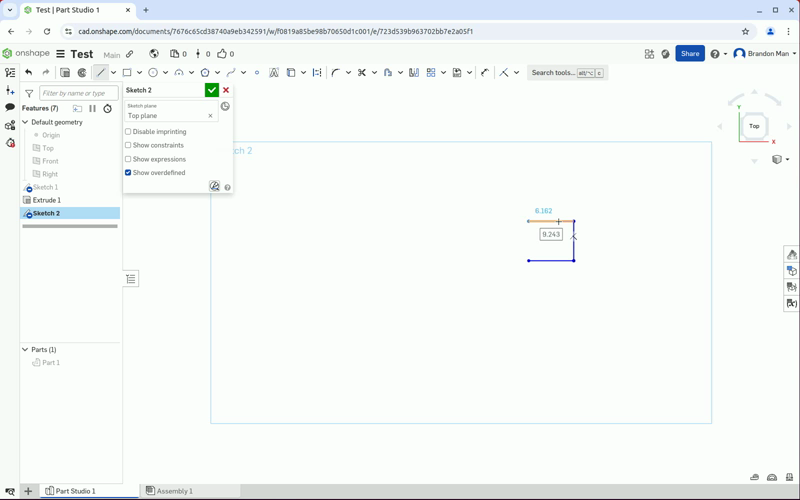
key_down(shift)
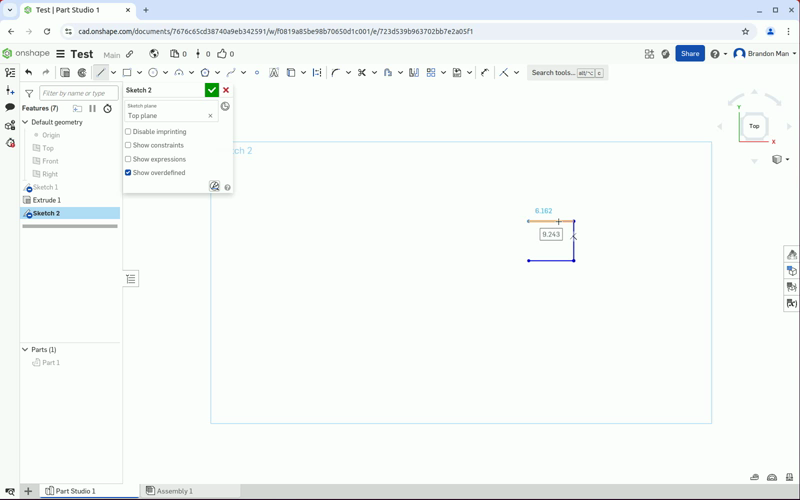
mouse_move(528, 260)
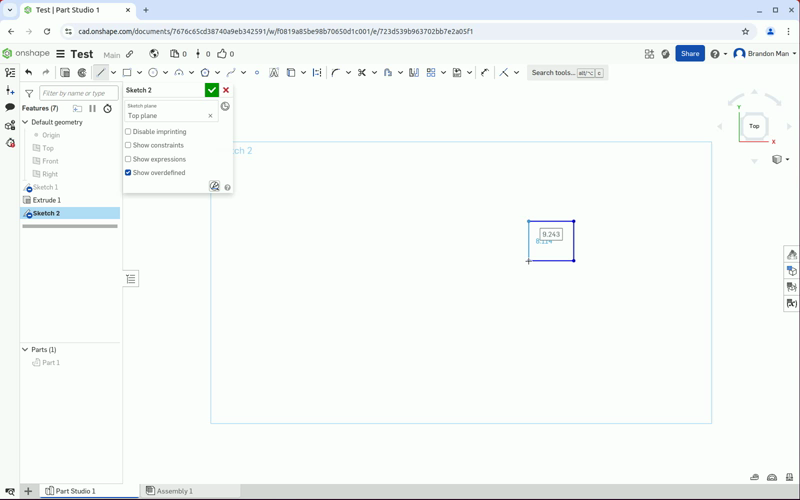
key_up(shift)
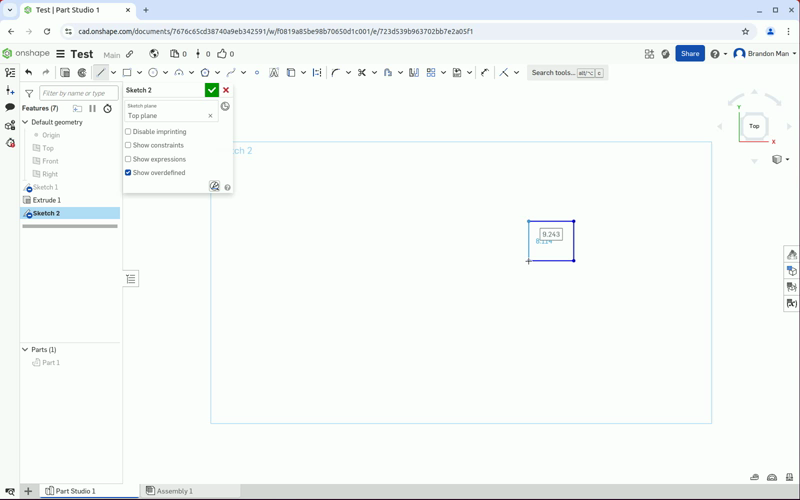
click(528, 260)
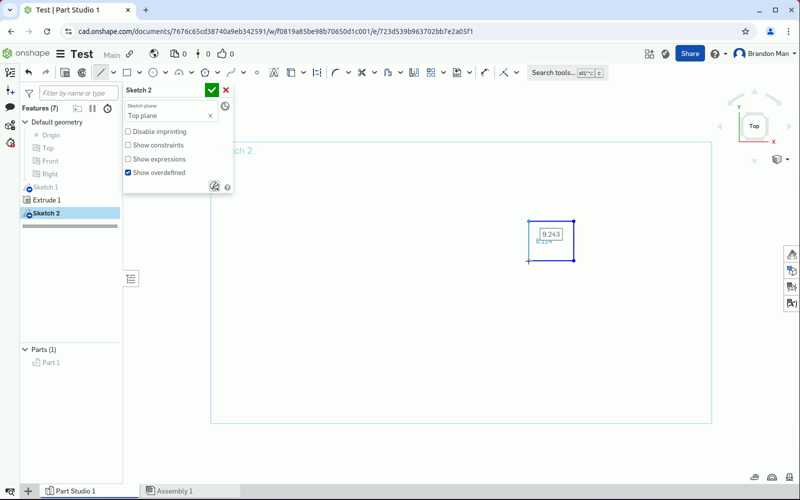
key(esc)
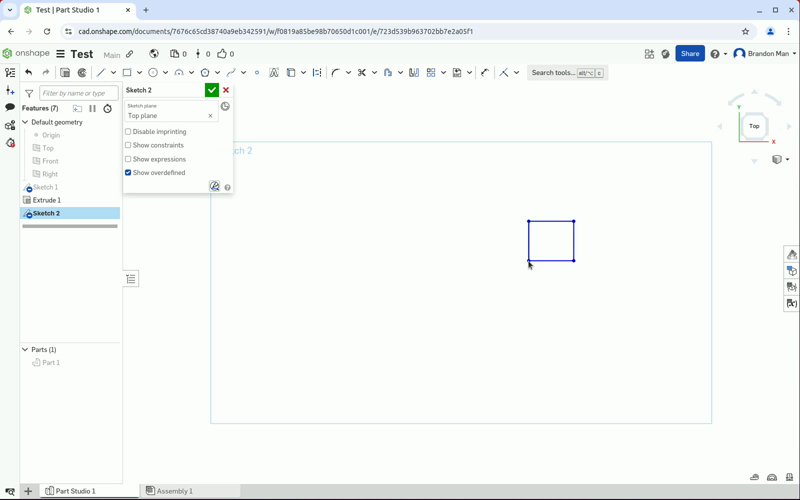
mouse_move(540, 254)
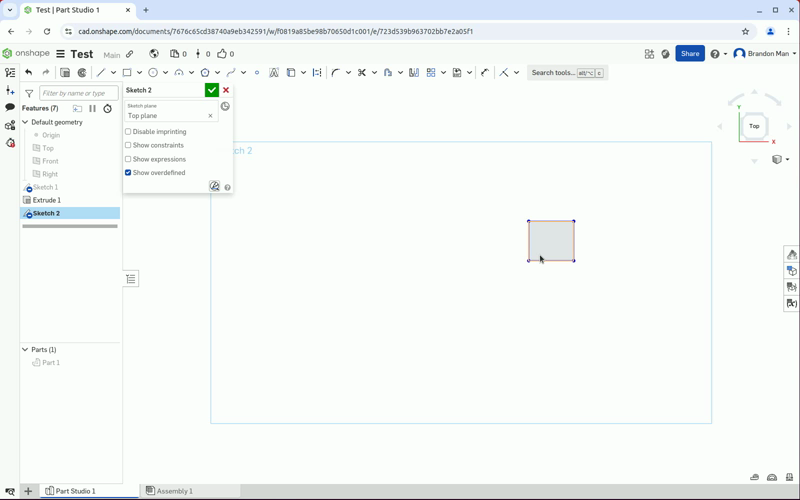
scroll(6)
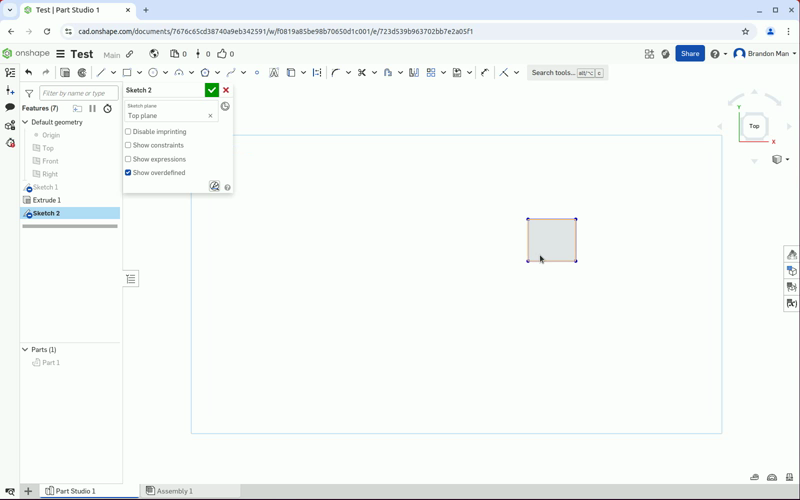
scroll(6)
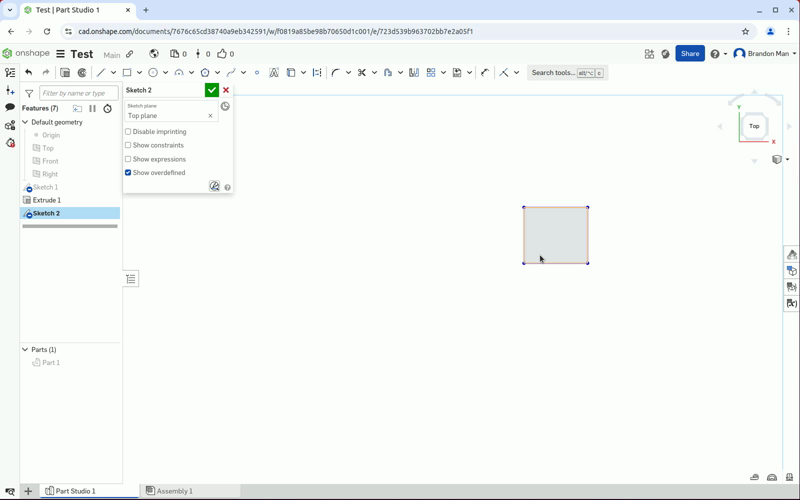
scroll(6)
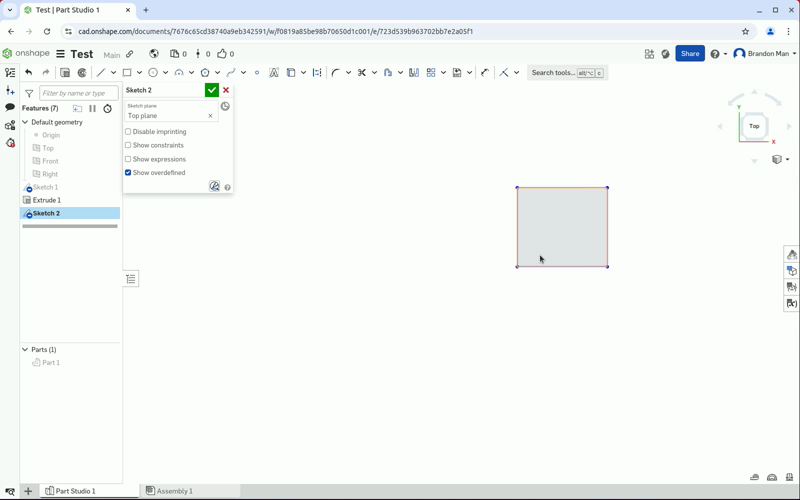
scroll(6)
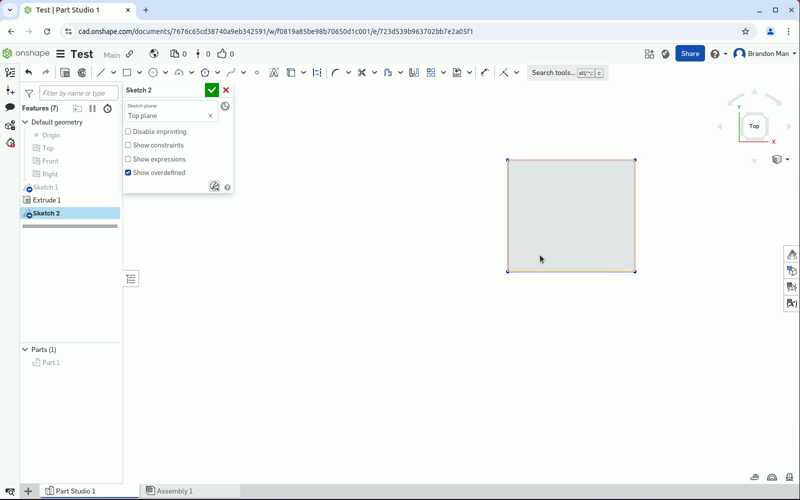
scroll(6)
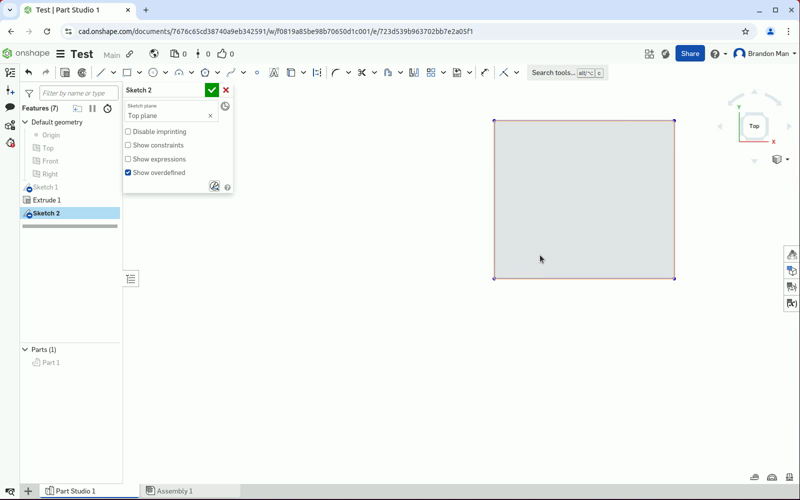
scroll(6)
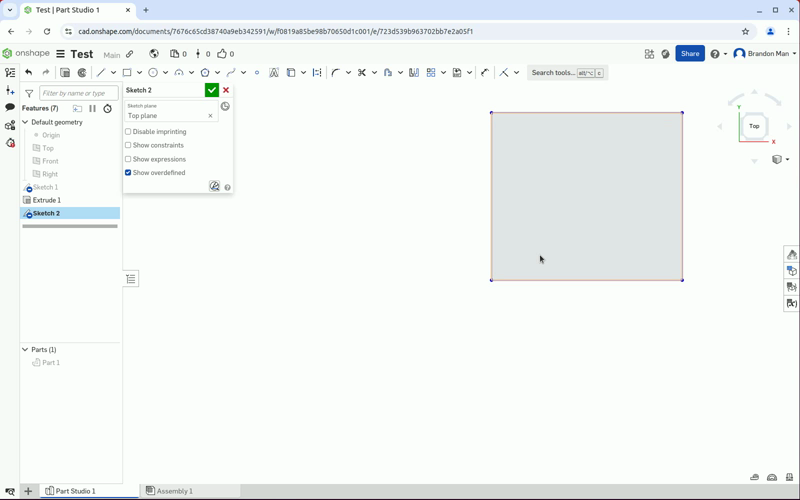
scroll(6)
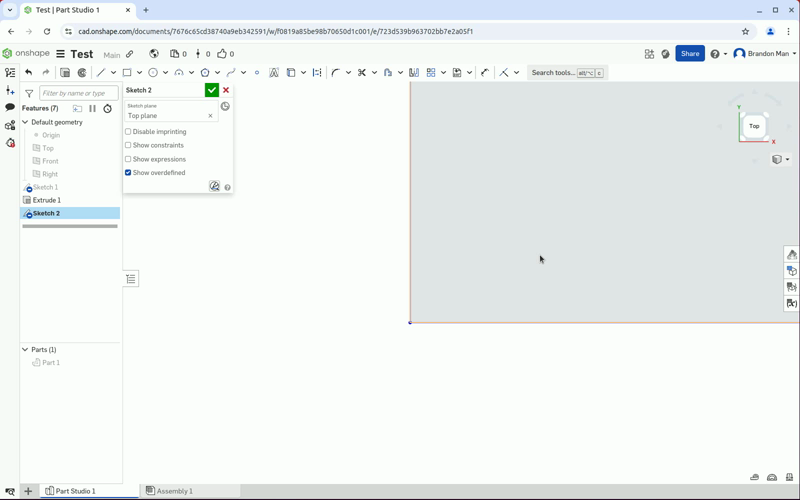
click(540, 254)
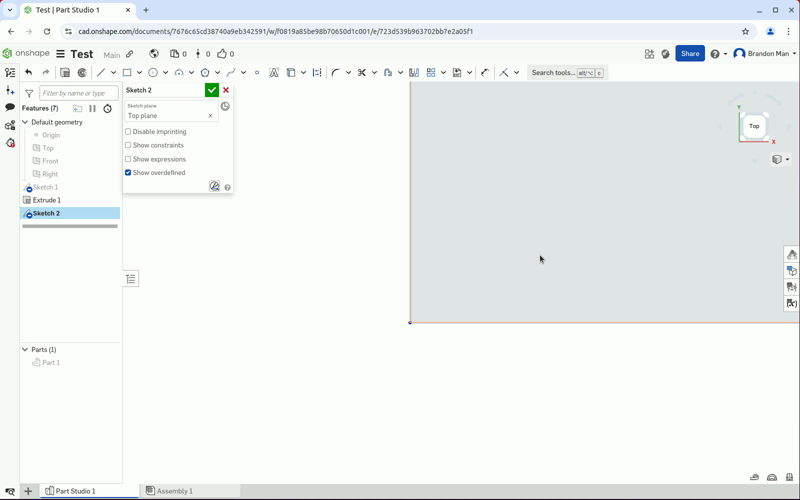
scroll(-6)
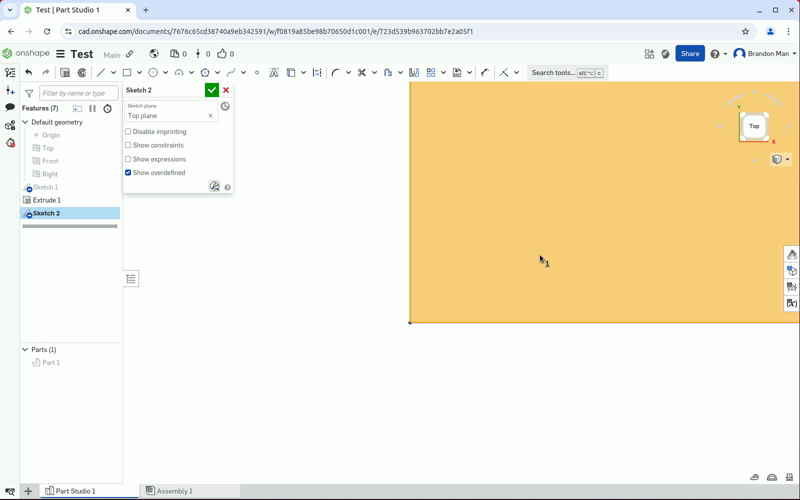
scroll(-6)
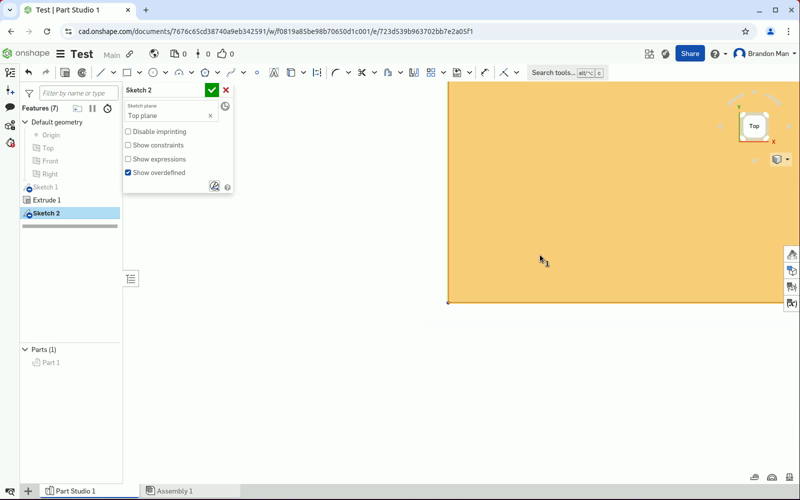
scroll(-6)
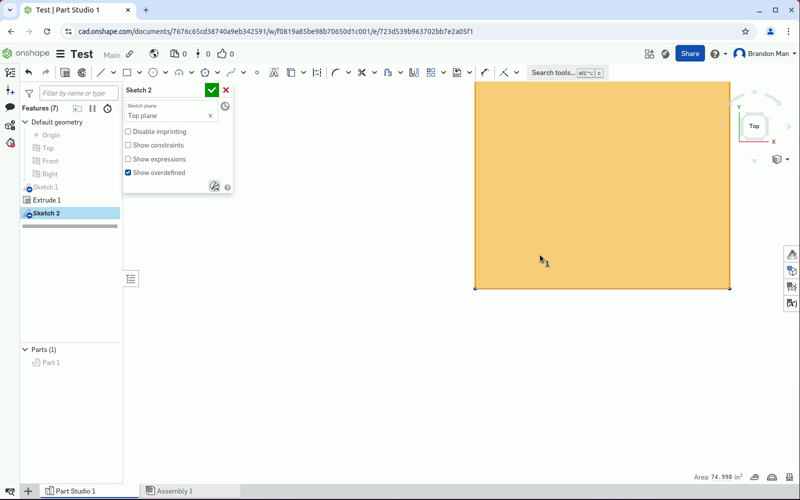
scroll(-6)
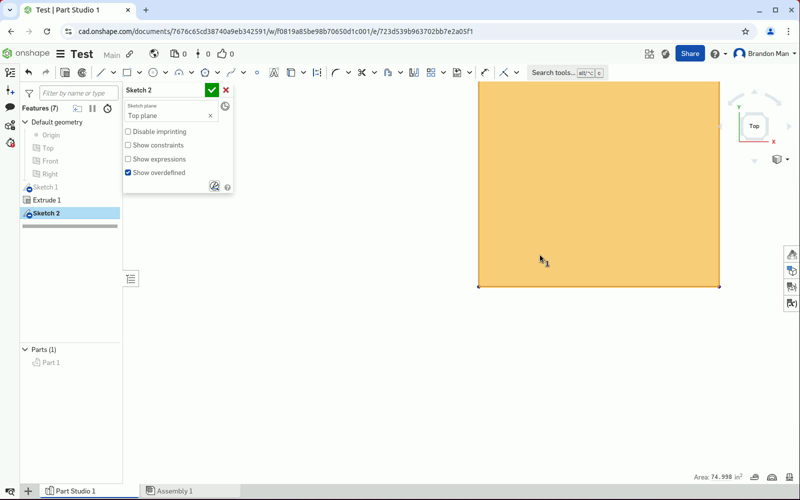
scroll(-6)
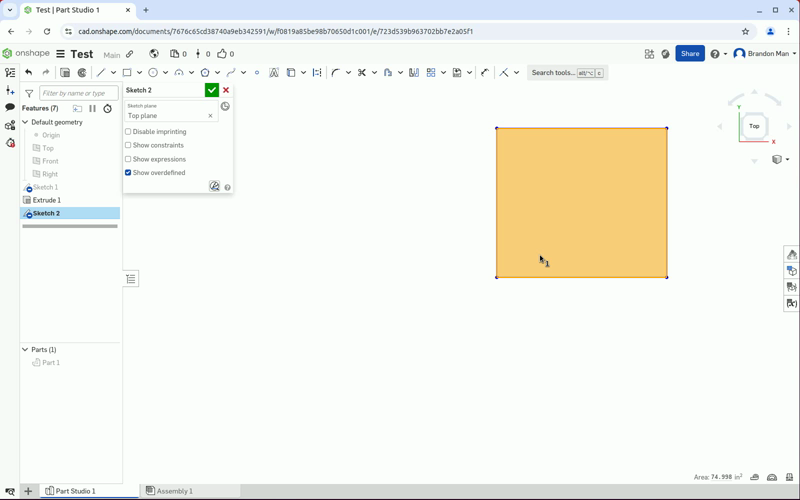
scroll(-6)
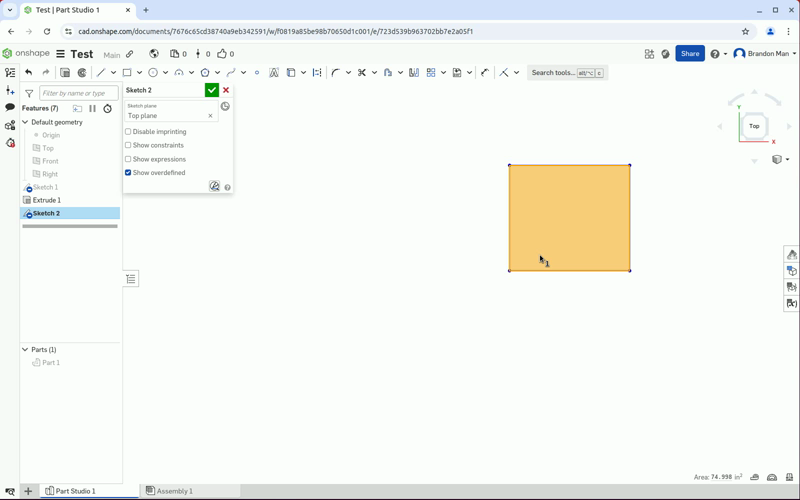
scroll(-6)
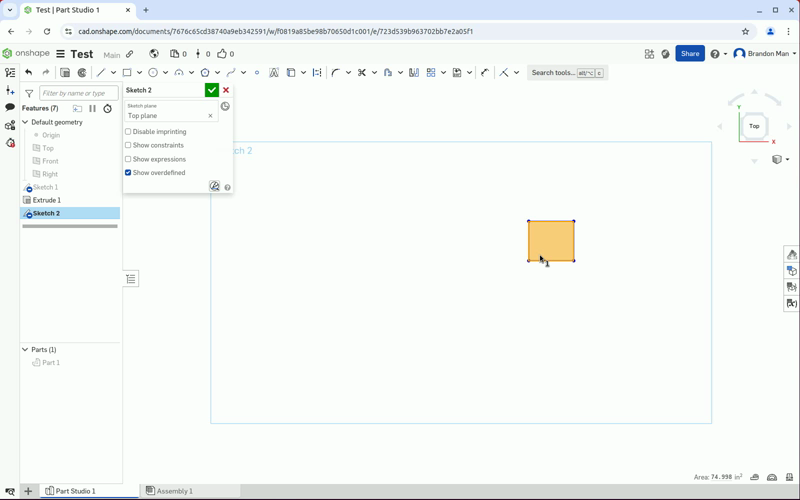
mouse_move(73, 352)
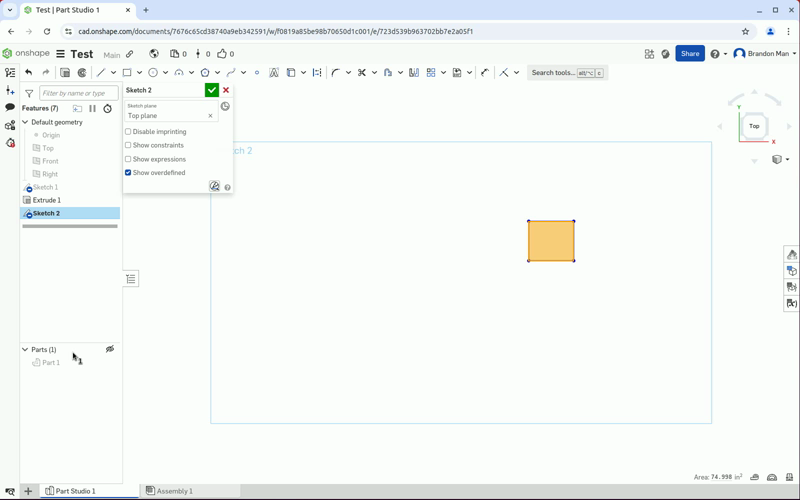
key(shift+y)
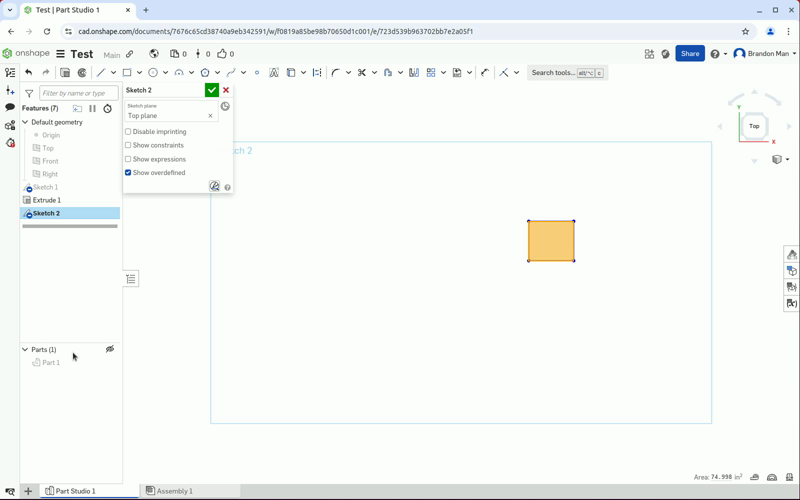
key(shift+e)
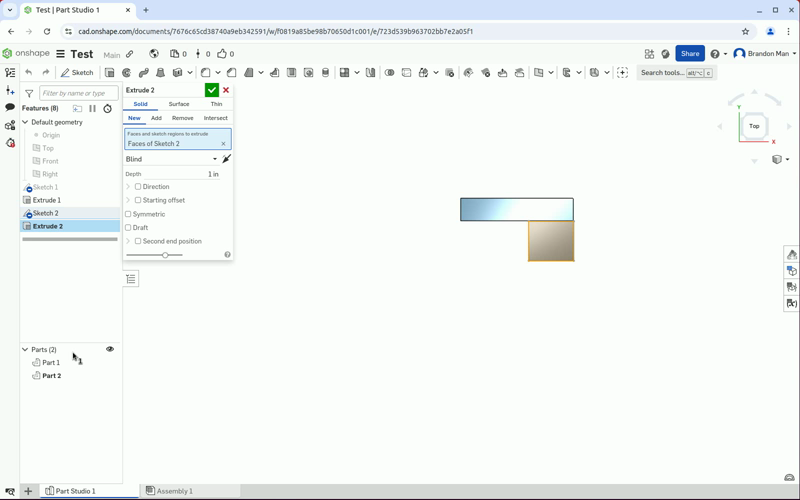
mouse_move(143, 106)
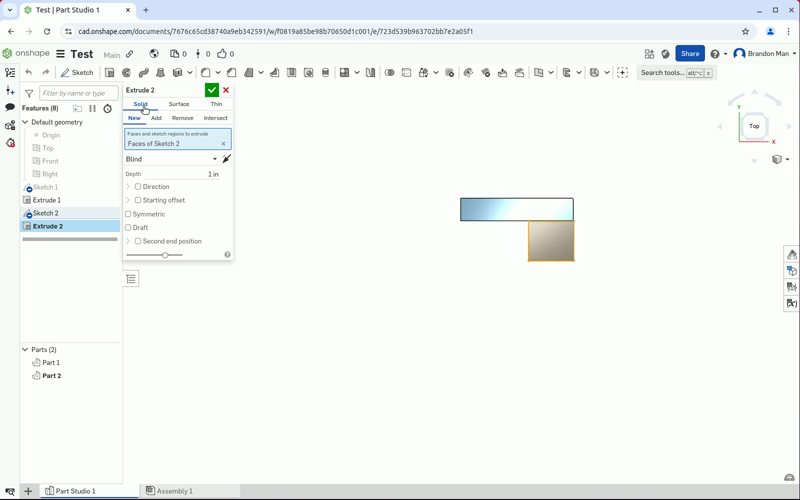
click(143, 106)
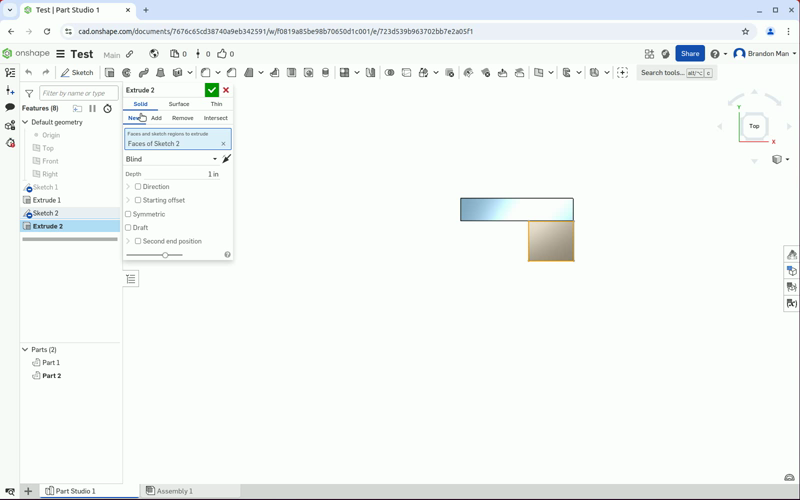
mouse_move(137, 120)
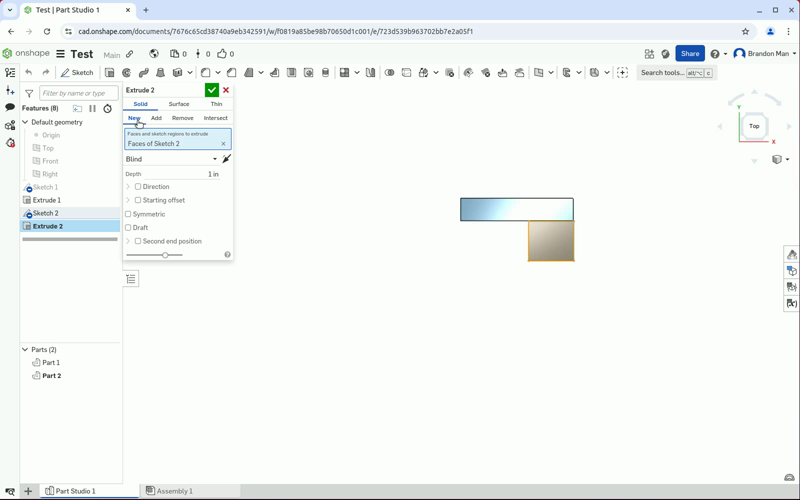
click(137, 120)
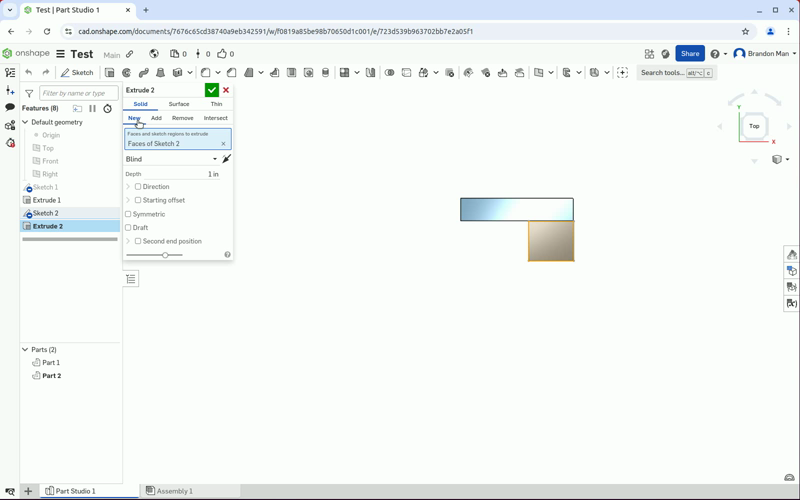
key(tab, 4)
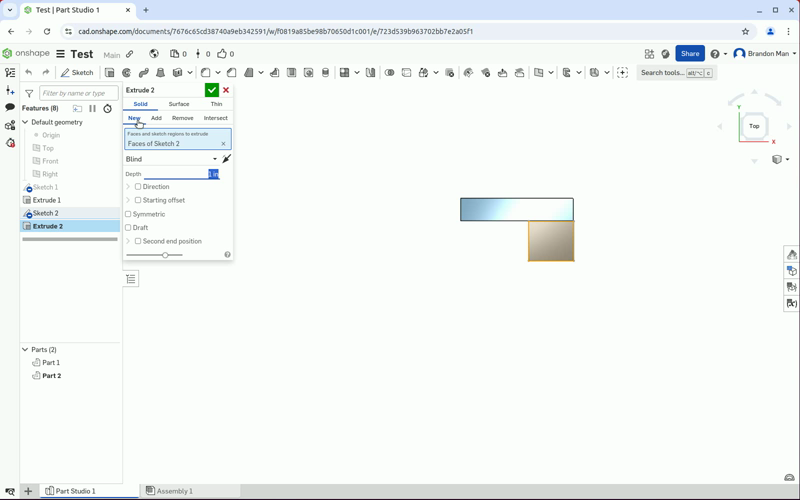
text(2.407)
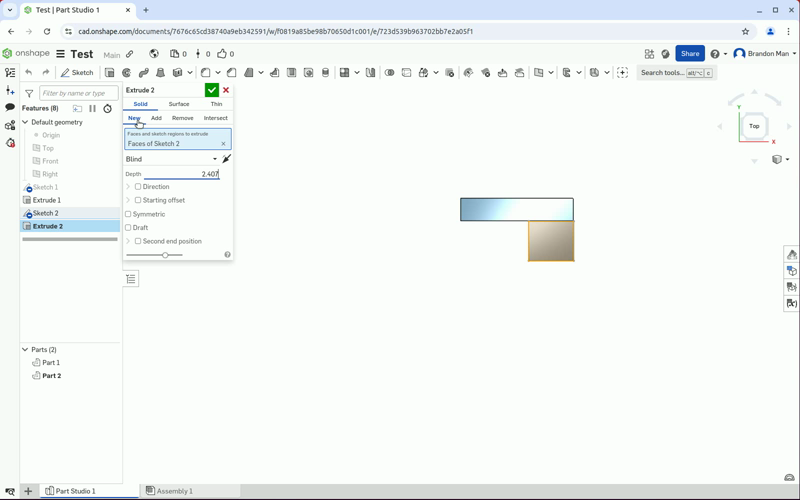
key(enter)
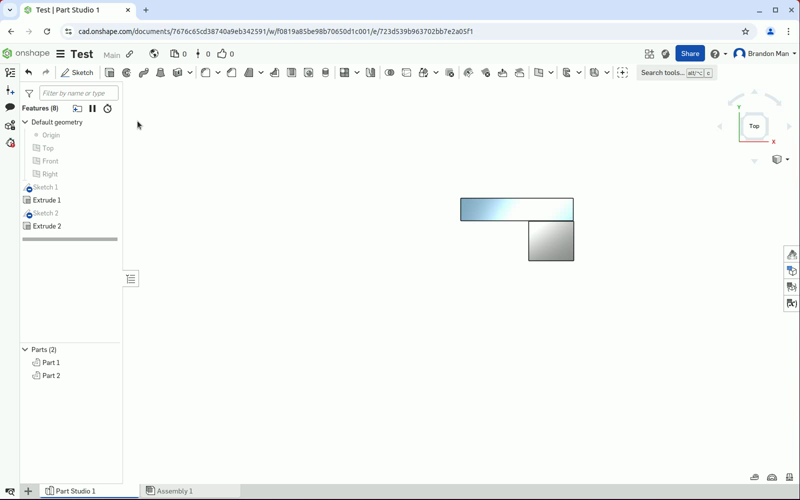
key(shift+h)
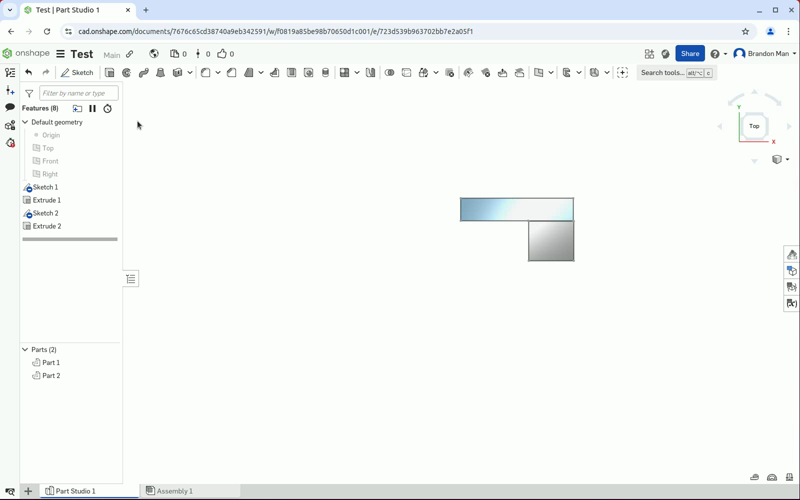
key(shift+h)
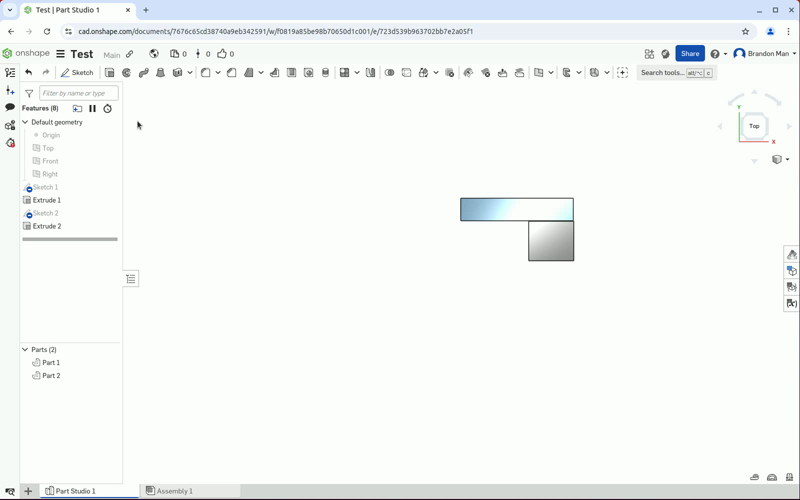
mouse_move(73, 189)
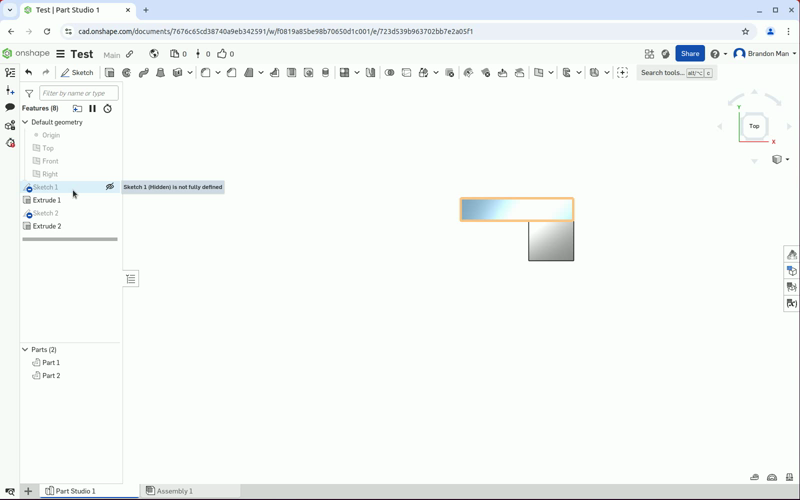
click(73, 189)
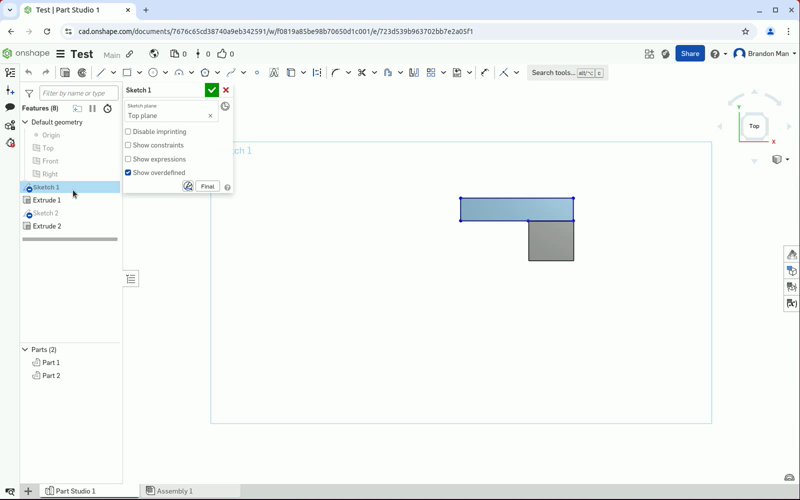
mouse_move(229, 92)
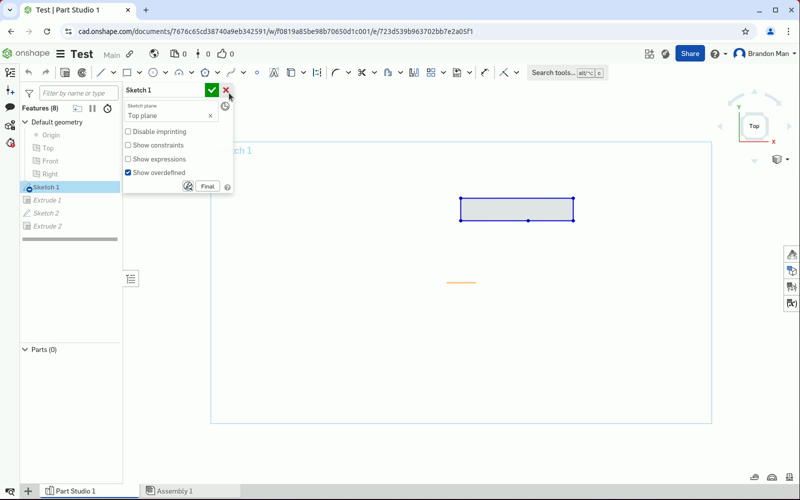
click(229, 92)
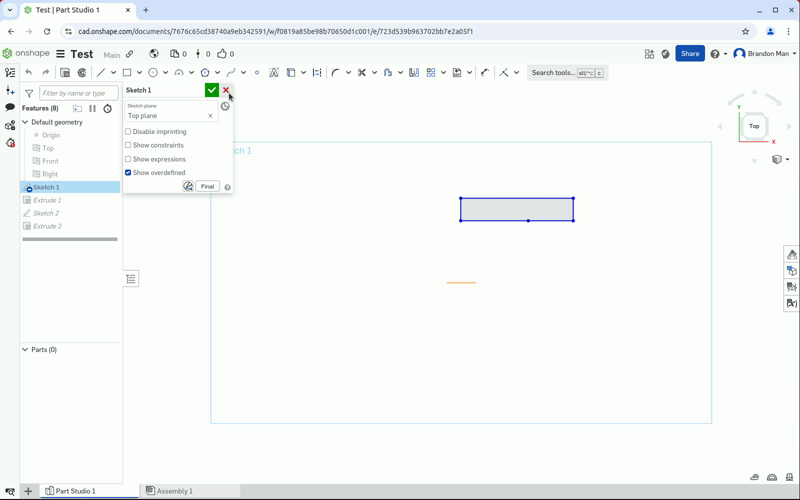
key(shift+s)
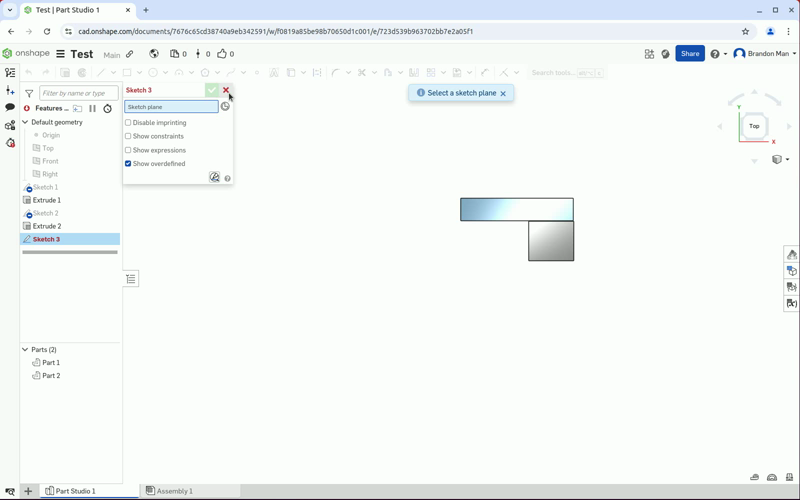
mouse_move(73, 150)
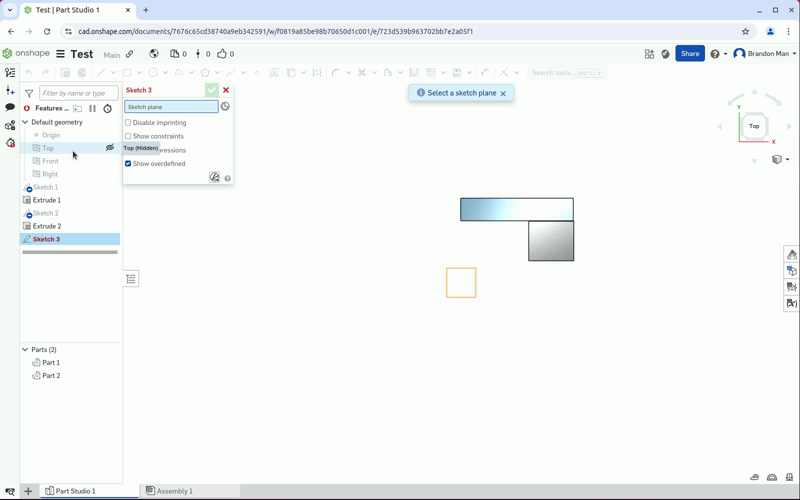
click(73, 150)
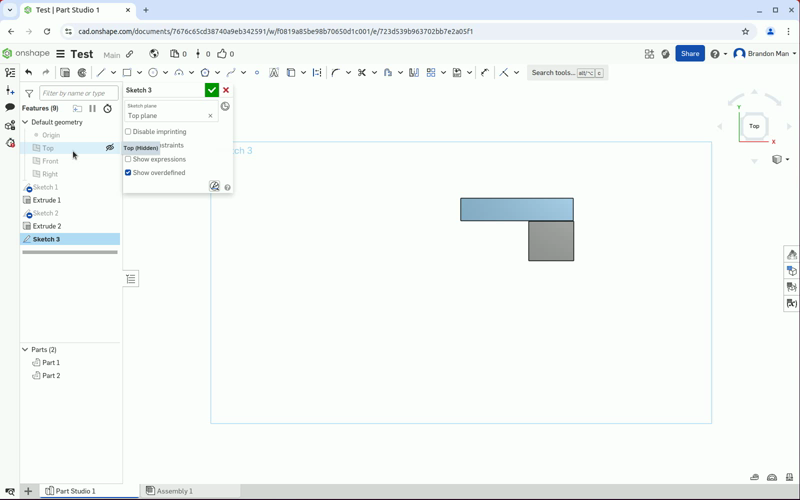
mouse_move(73, 352)
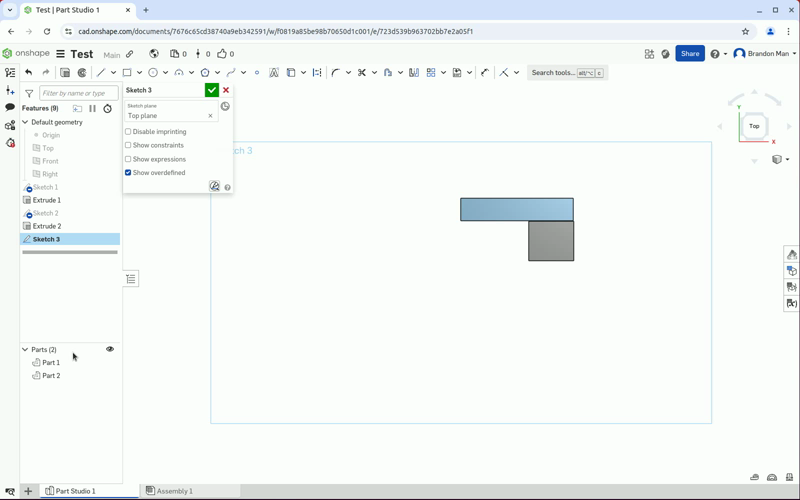
key(y)
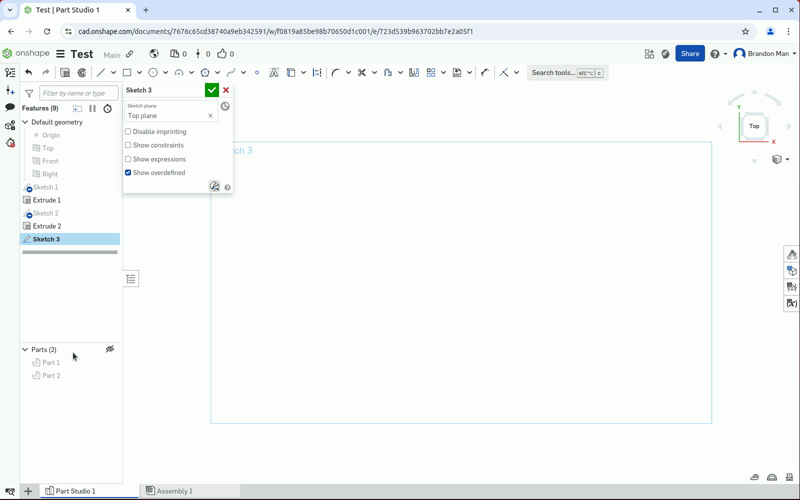
key(l)
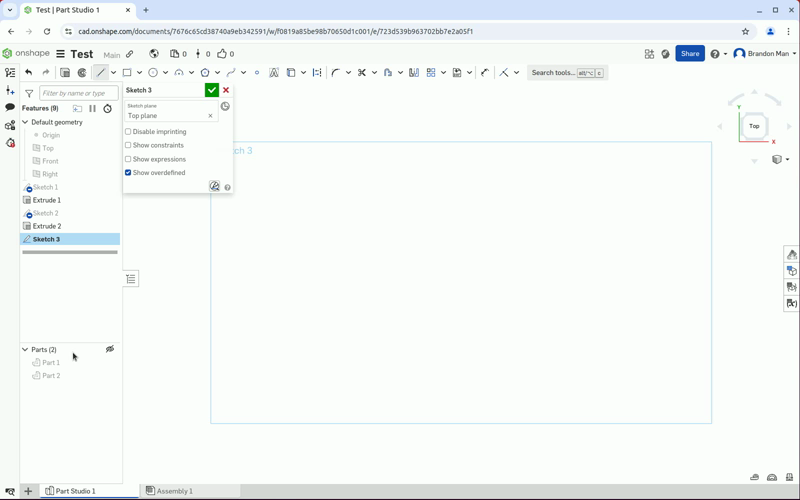
key_down(shift)
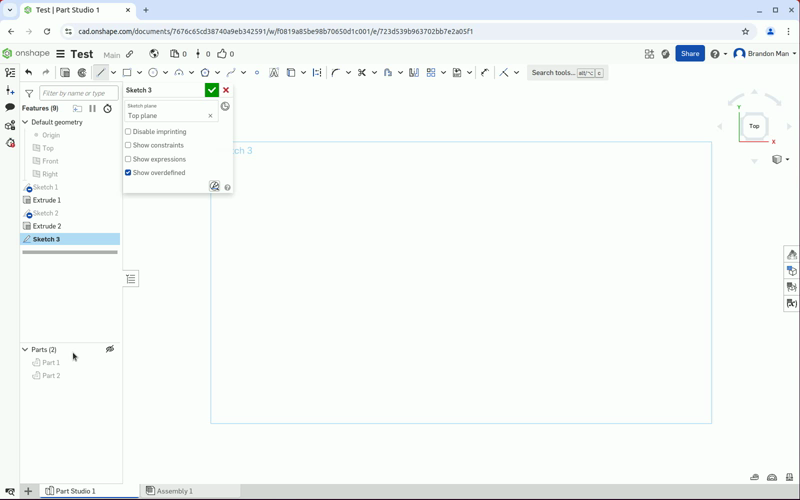
mouse_move(460, 282)
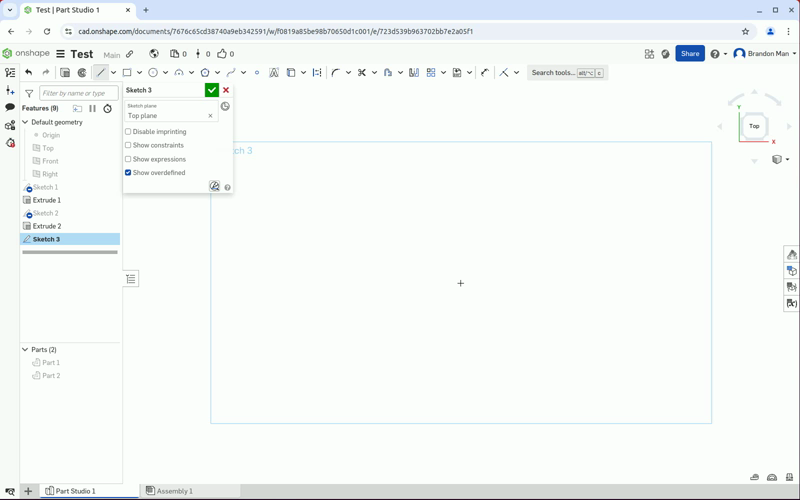
click(460, 282)
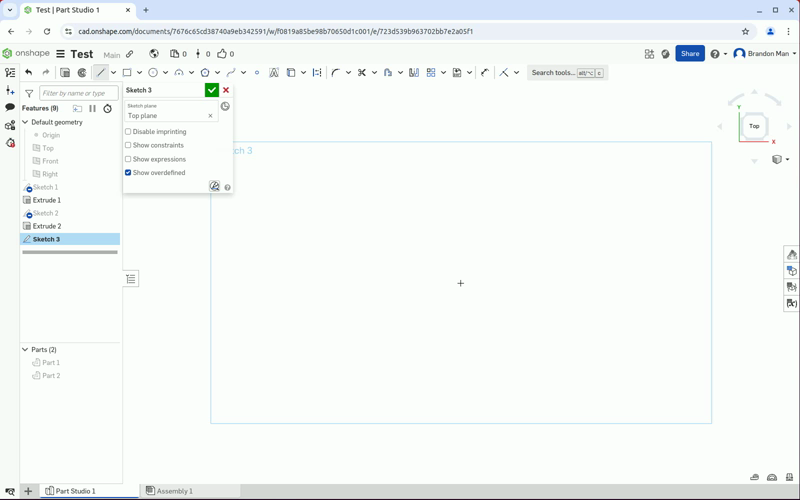
key_up(shift)
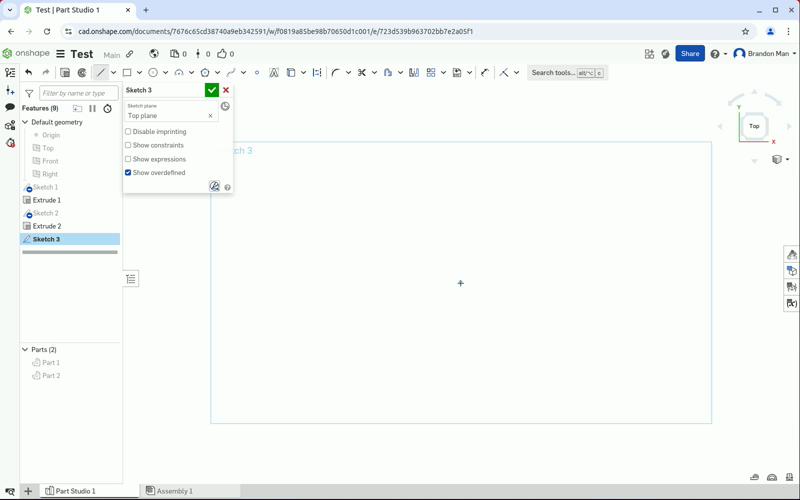
key_down(shift)
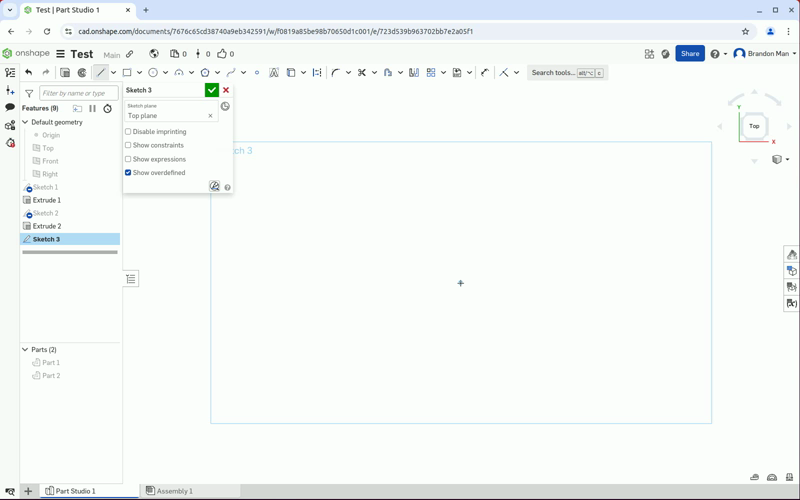
mouse_move(573, 282)
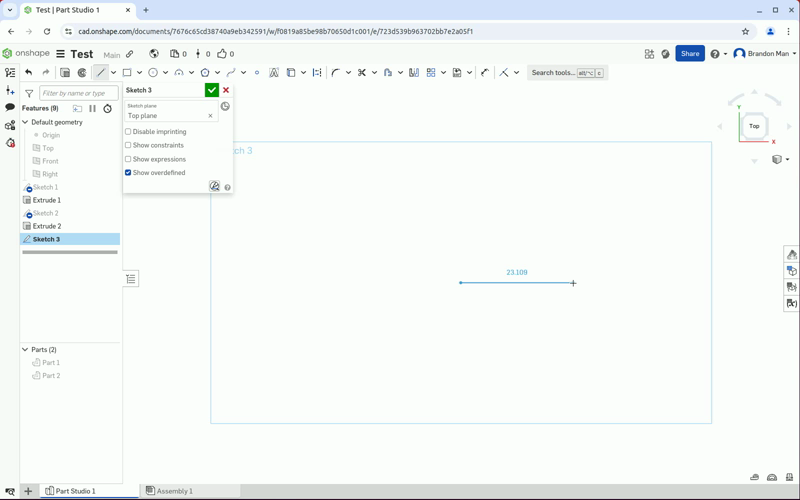
click(573, 282)
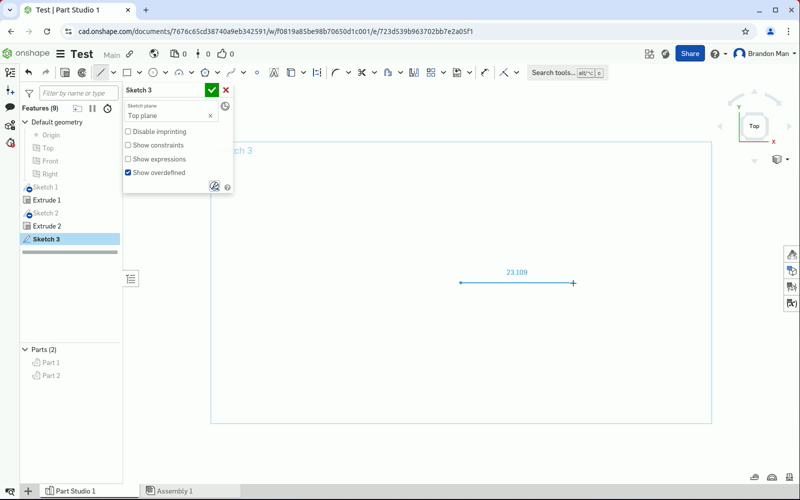
key_up(shift)
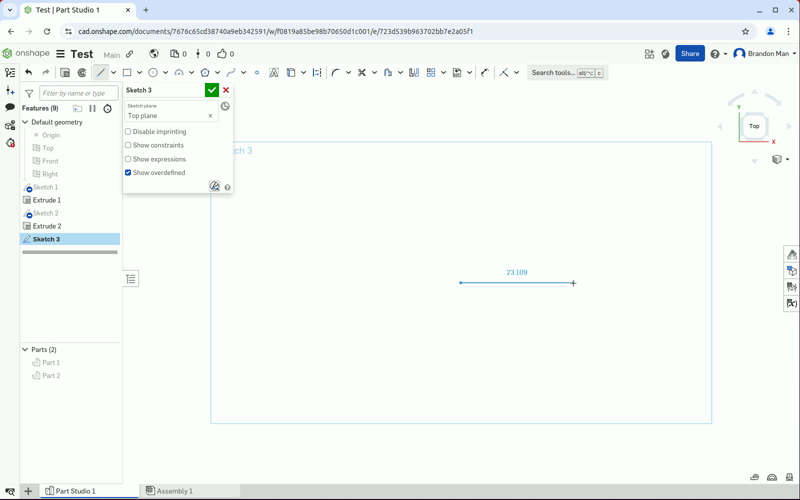
key_down(shift)
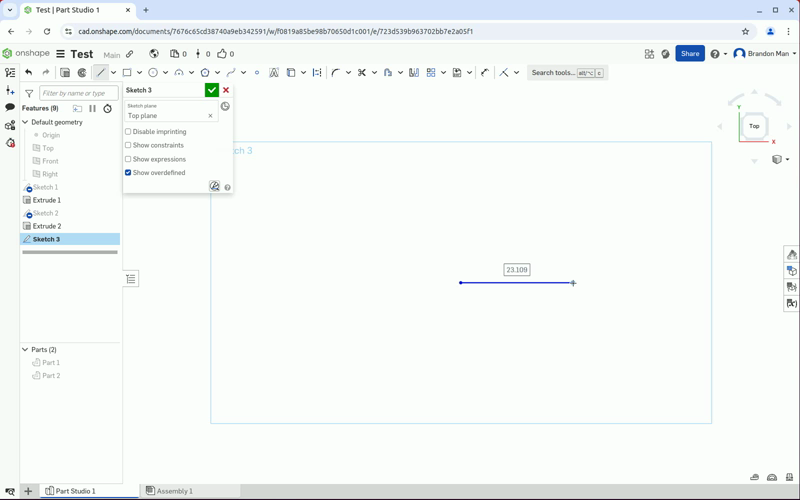
mouse_move(589, 282)
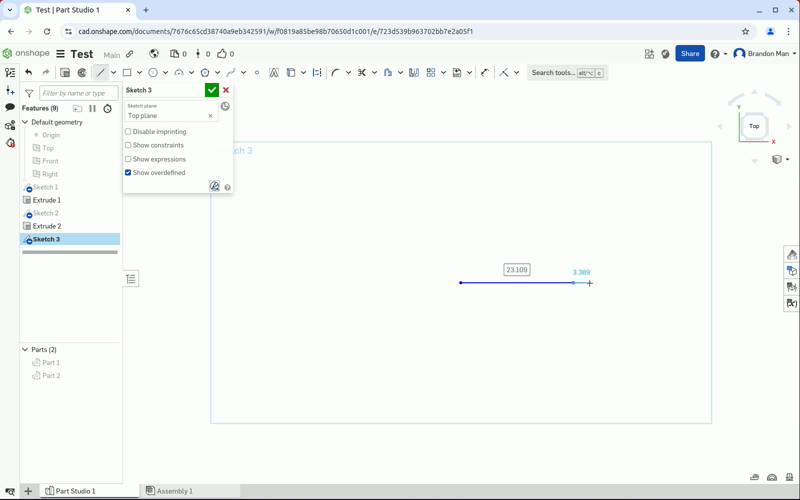
mouse_move(573, 260)
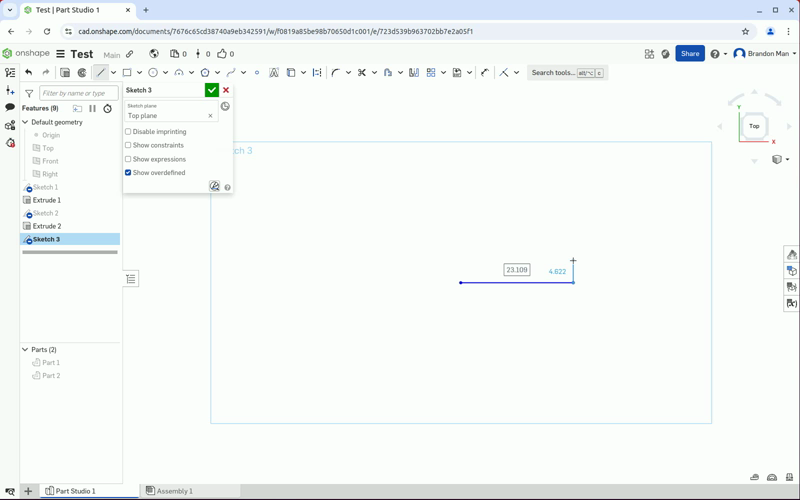
click(573, 260)
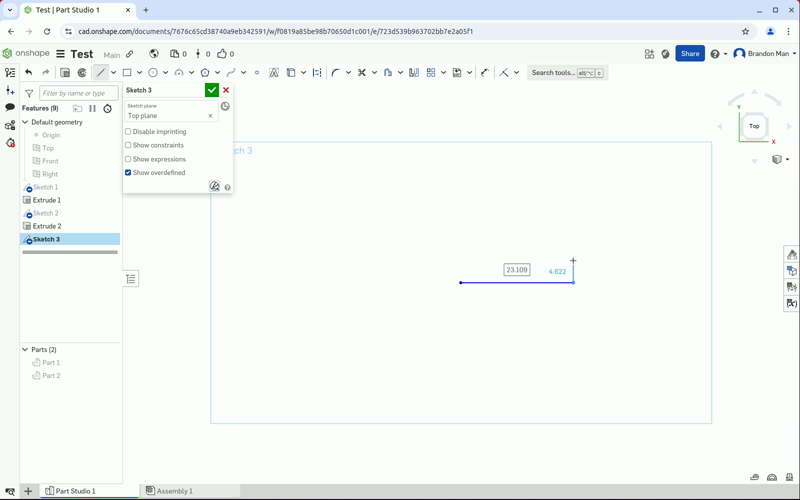
key_up(shift)
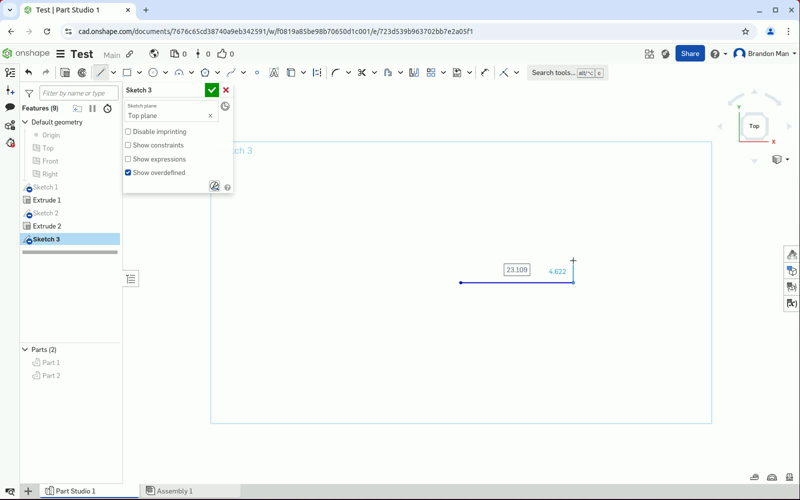
key_down(shift)
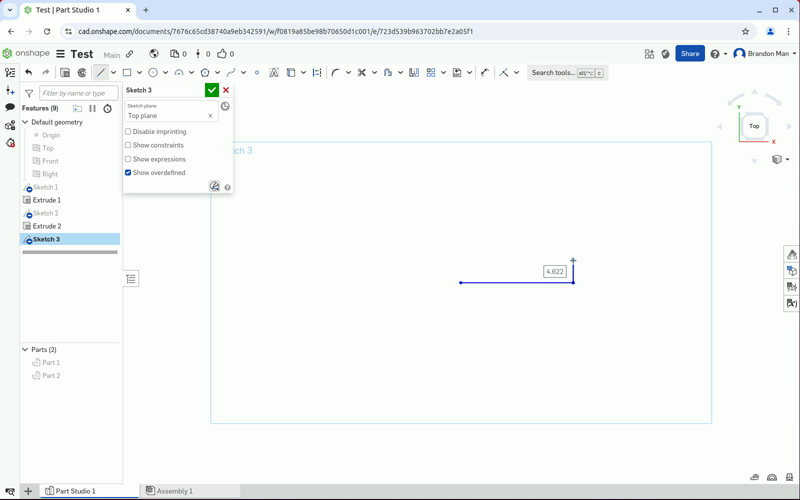
mouse_move(589, 260)
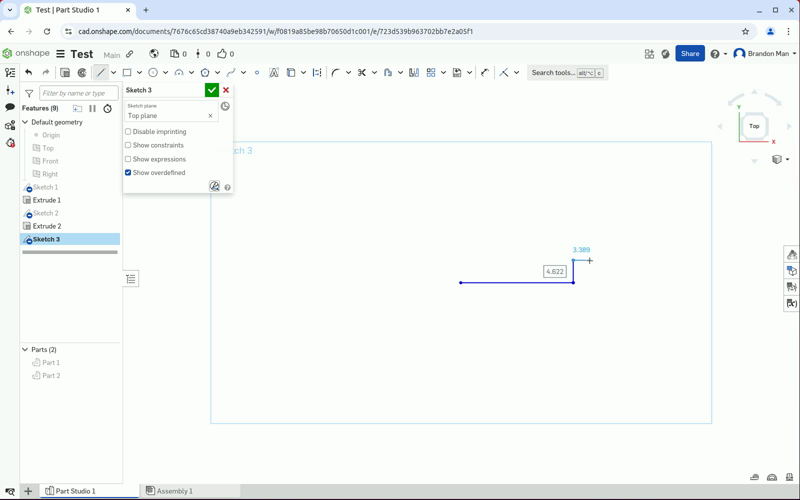
mouse_move(528, 260)
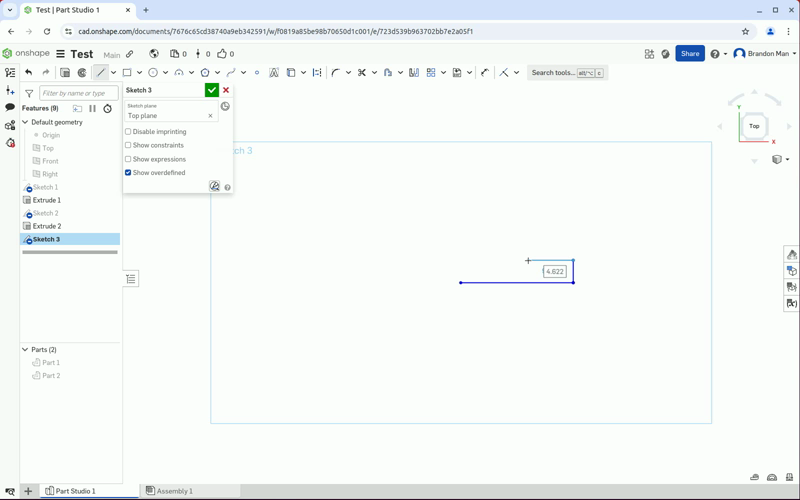
click(528, 260)
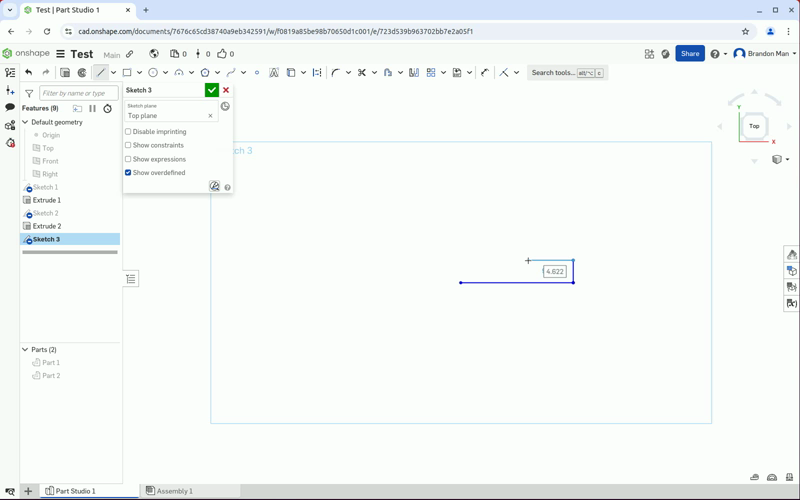
key_up(shift)
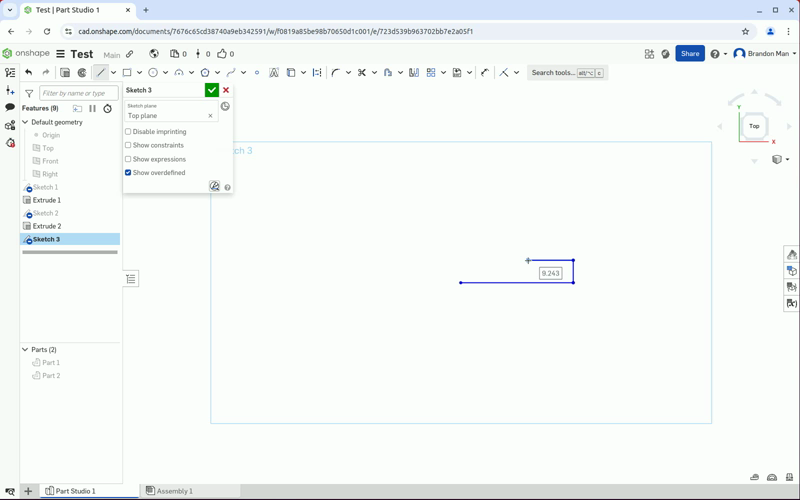
key_down(shift)
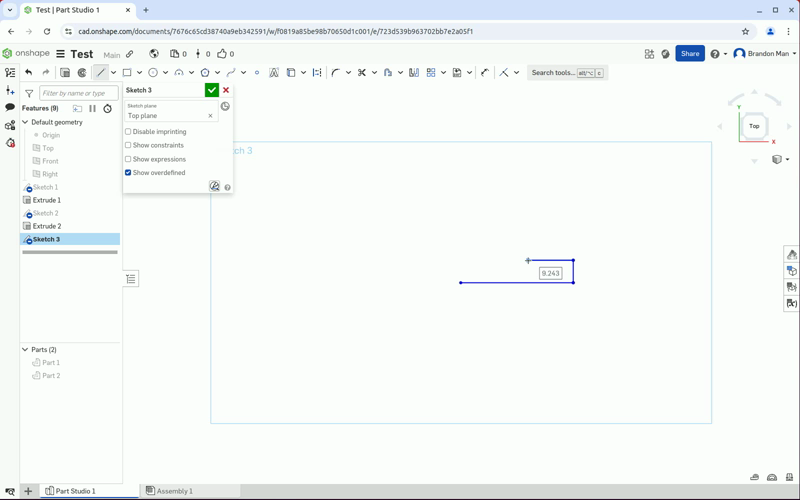
mouse_move(460, 260)
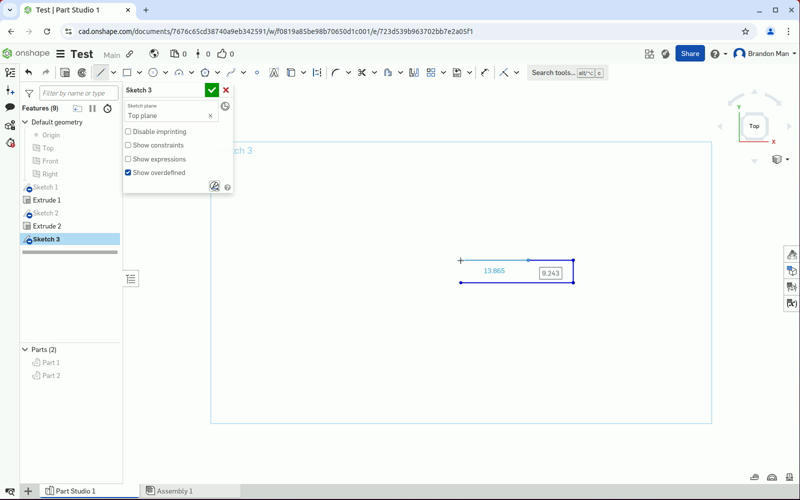
click(460, 260)
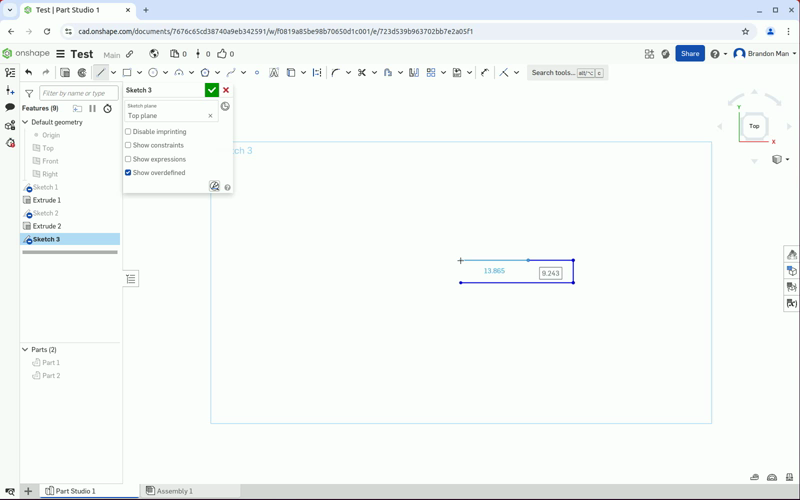
key_up(shift)
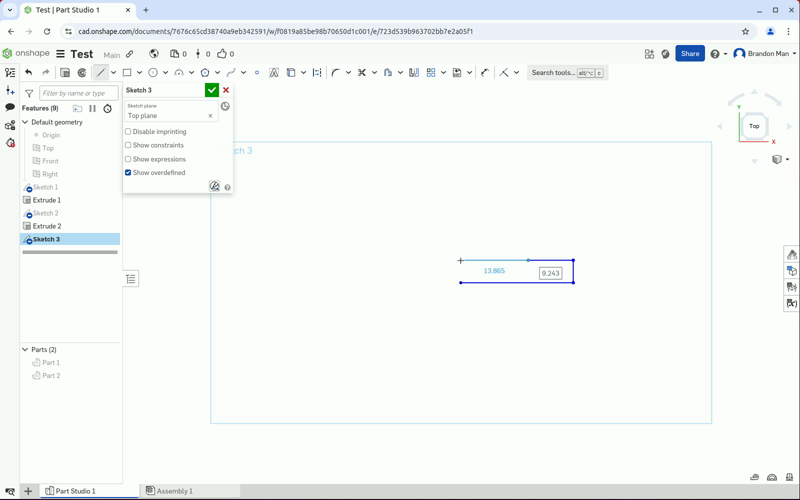
mouse_move(490, 260)
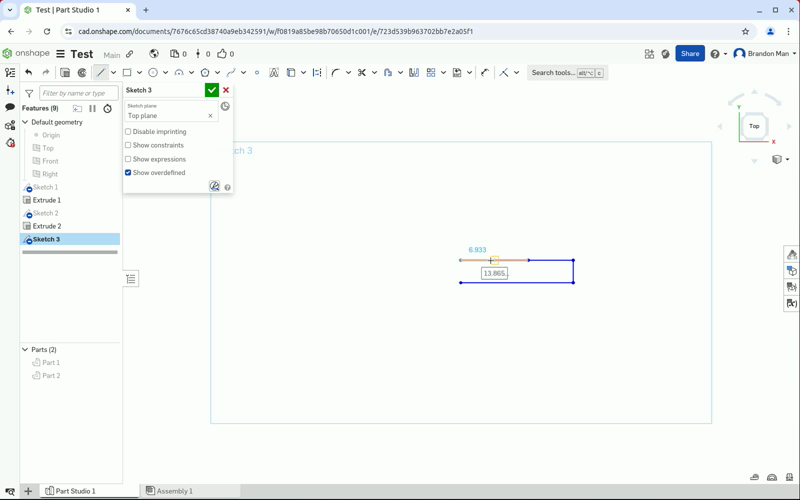
key_down(shift)
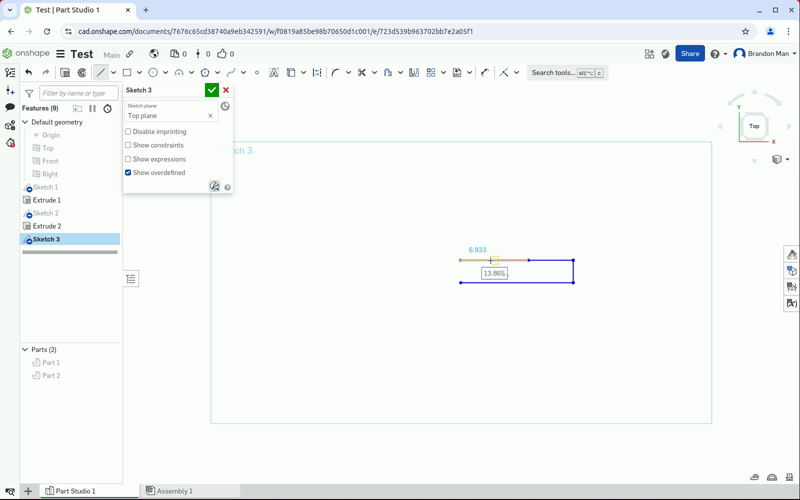
mouse_move(460, 282)
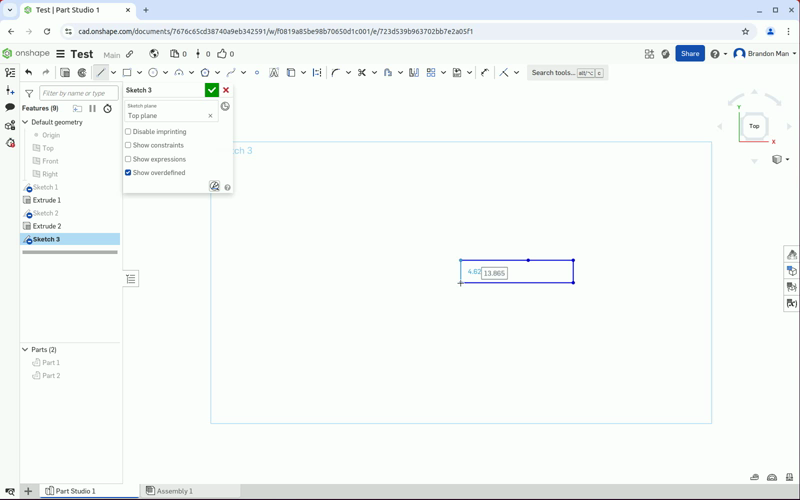
key_up(shift)
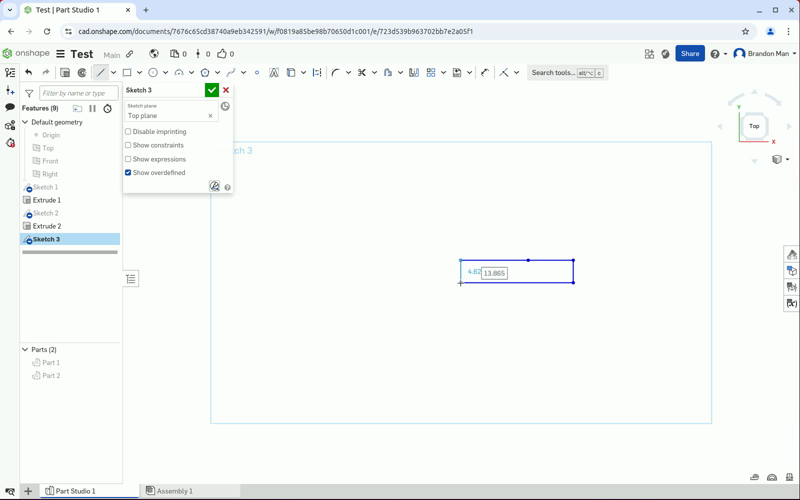
click(460, 282)
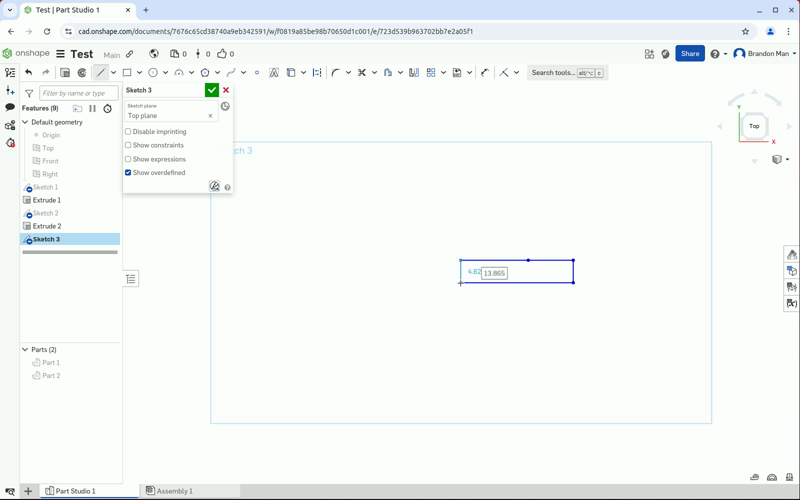
key(esc)
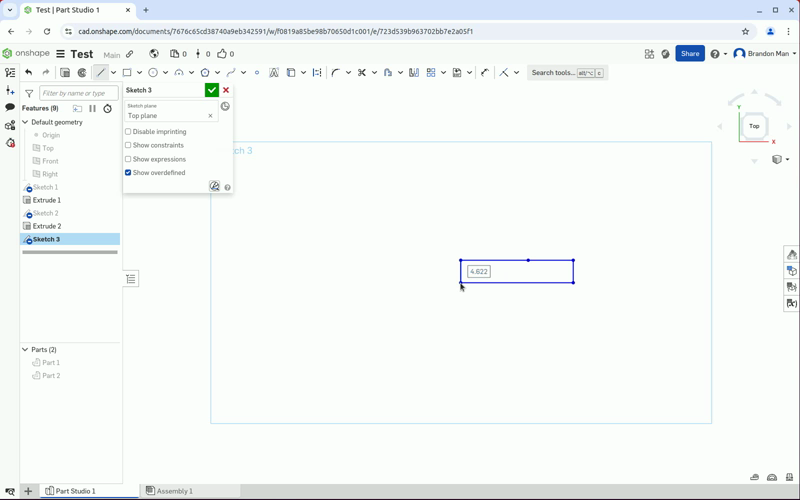
mouse_move(560, 265)
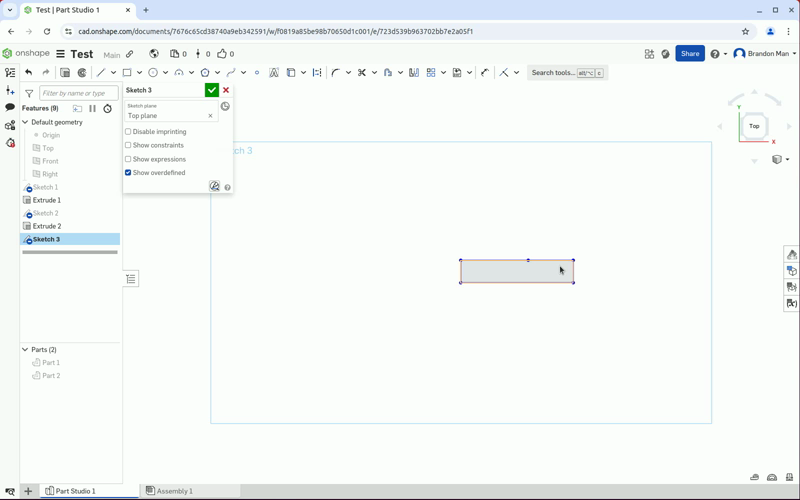
click(560, 265)
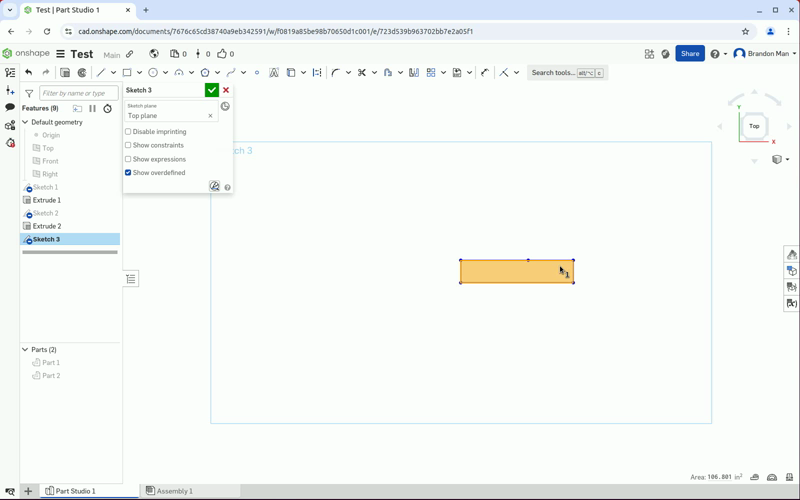
mouse_move(73, 352)
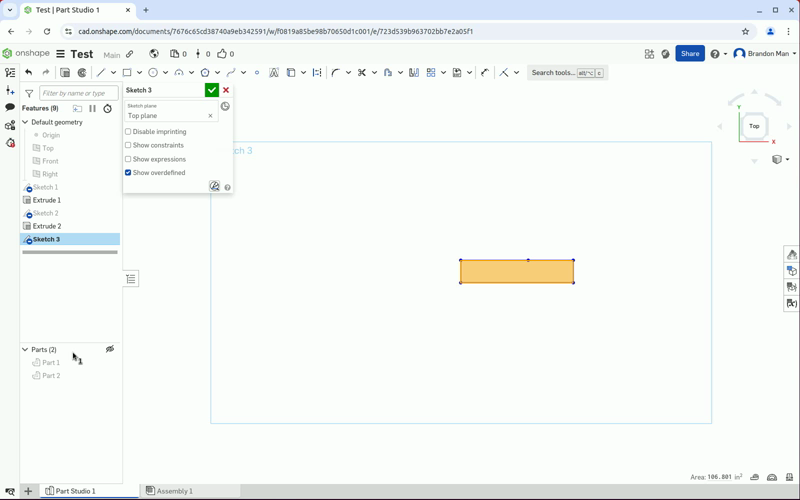
key(shift+y)
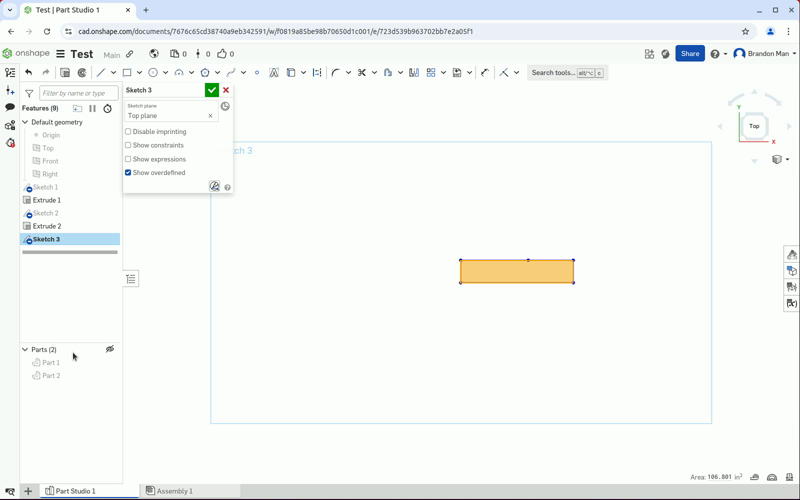
key(shift+e)
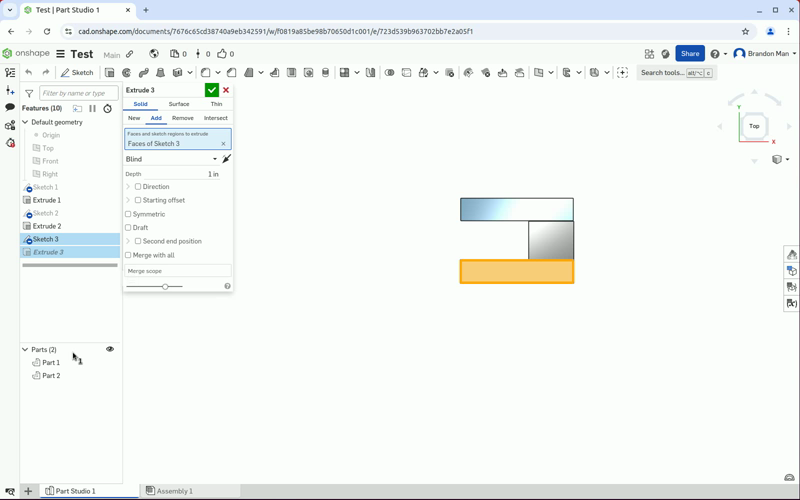
mouse_move(143, 106)
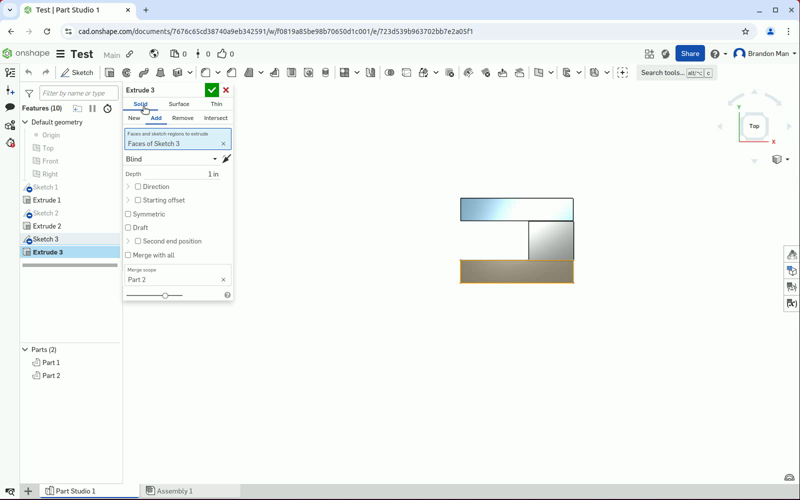
click(143, 106)
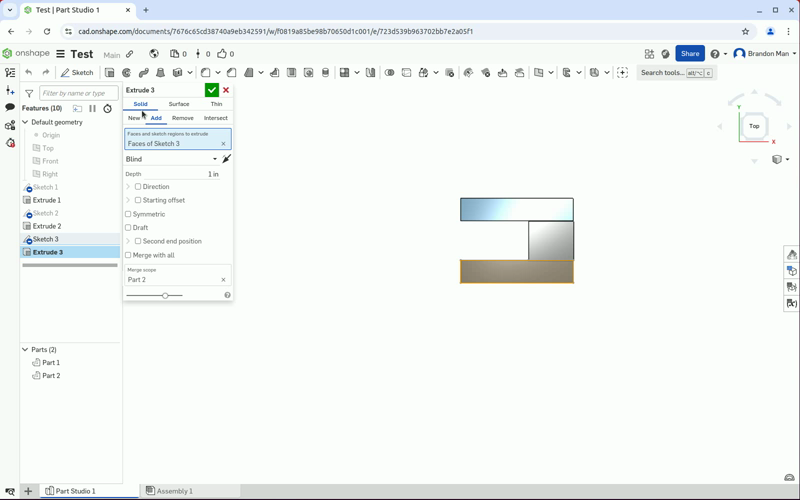
mouse_move(137, 120)
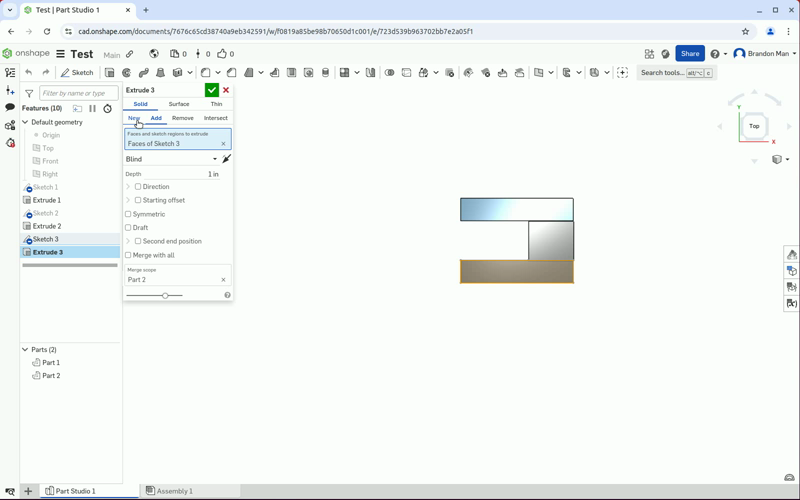
click(137, 120)
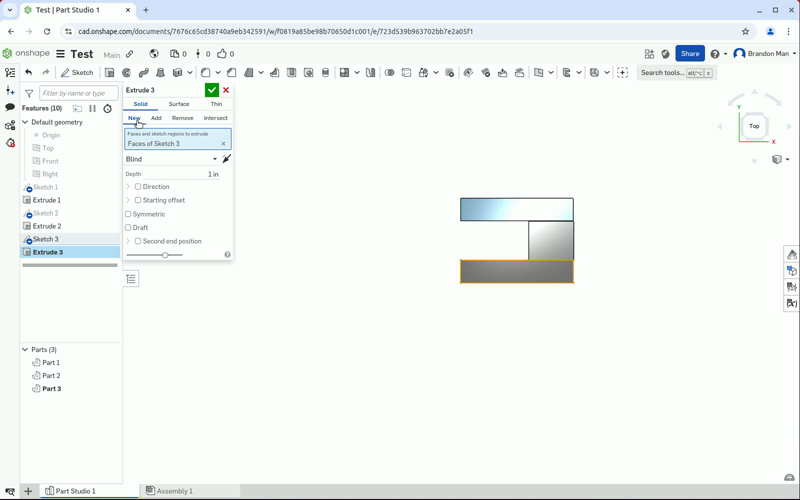
key(tab, 4)
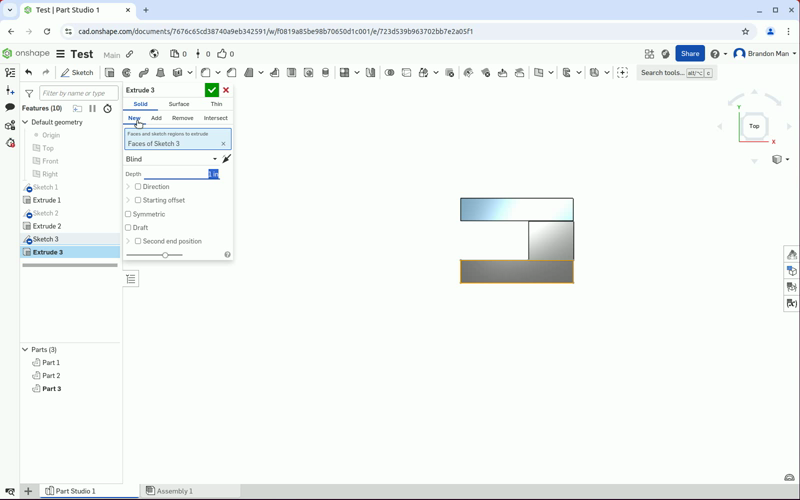
text(2.407)
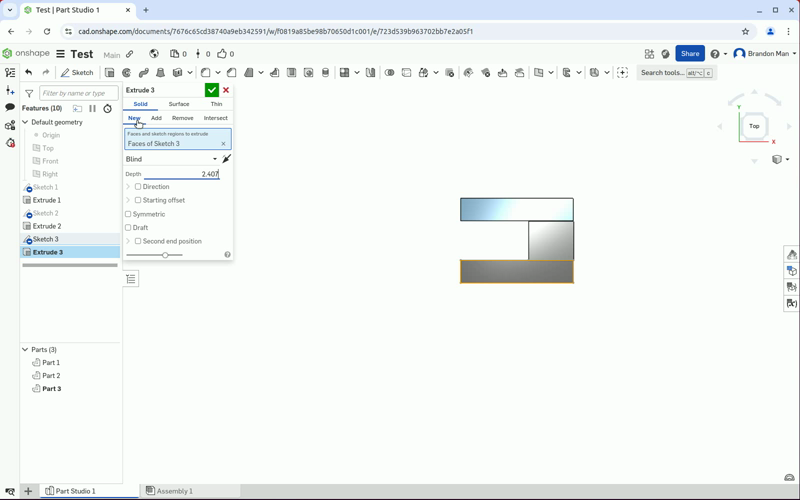
key(enter)
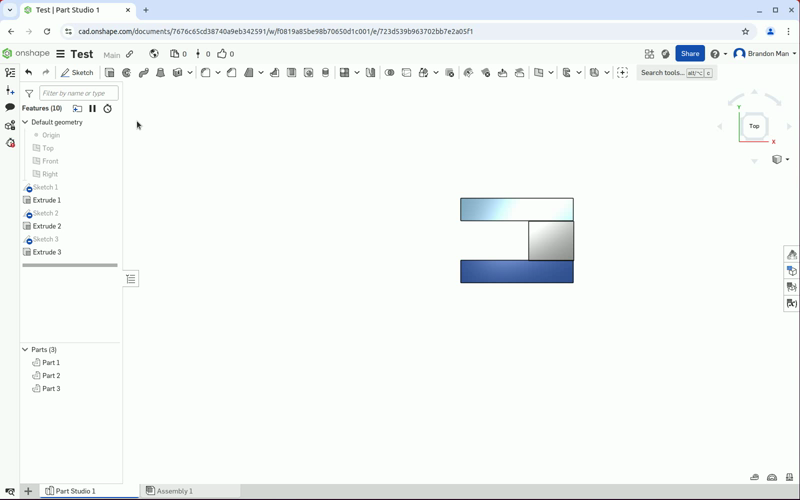
key(shift+h)
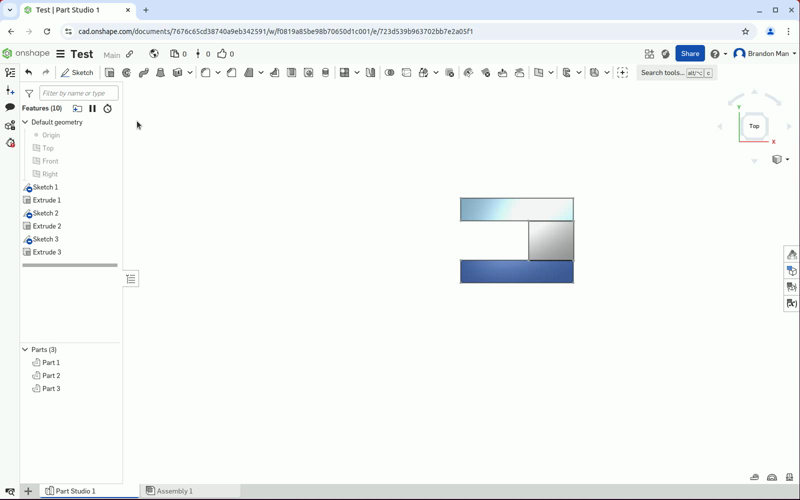
key(shift+h)
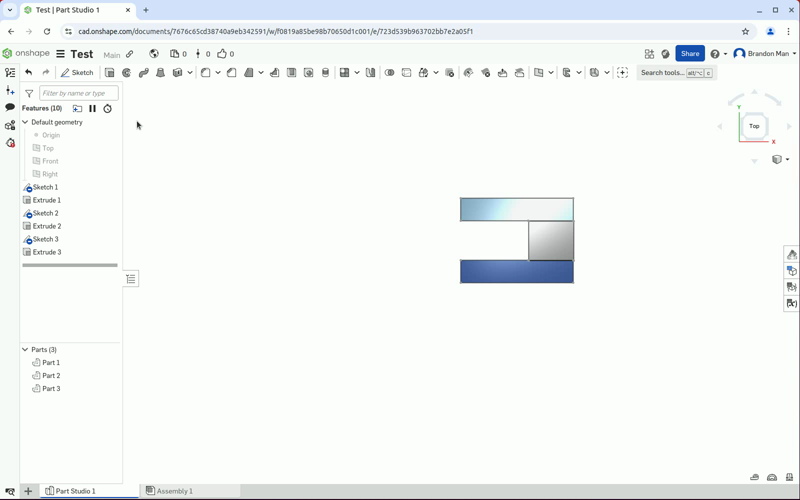
key(shift+7)
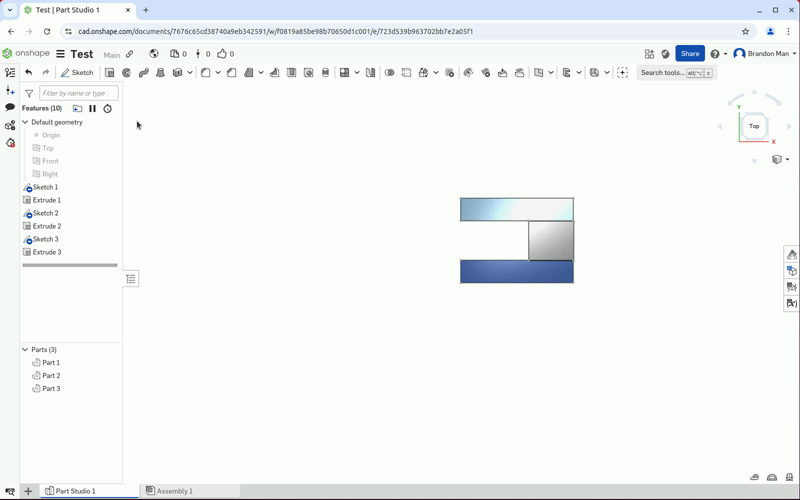
key(up, 3)
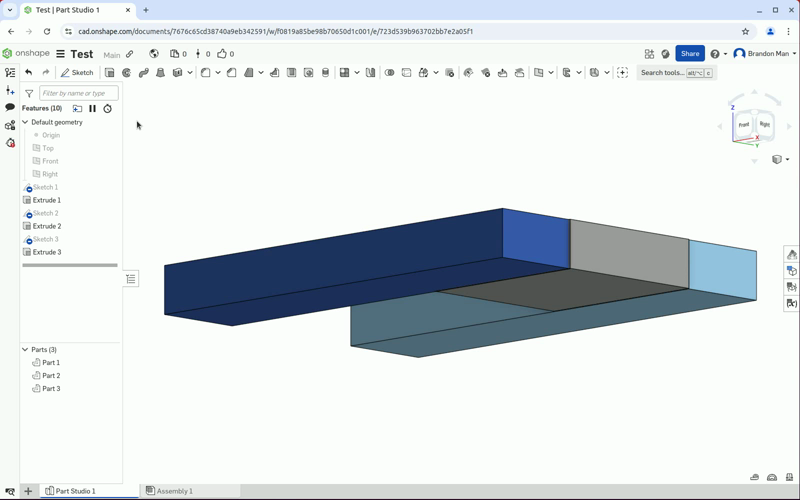
key(left, 3)
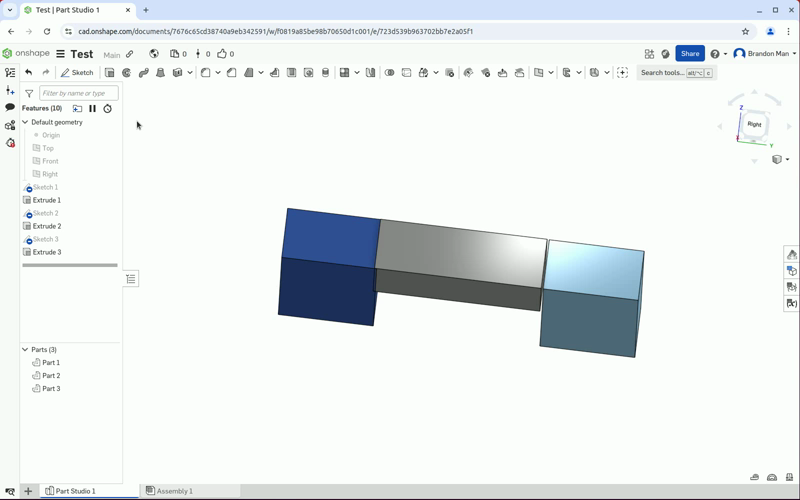
key(right, 3)
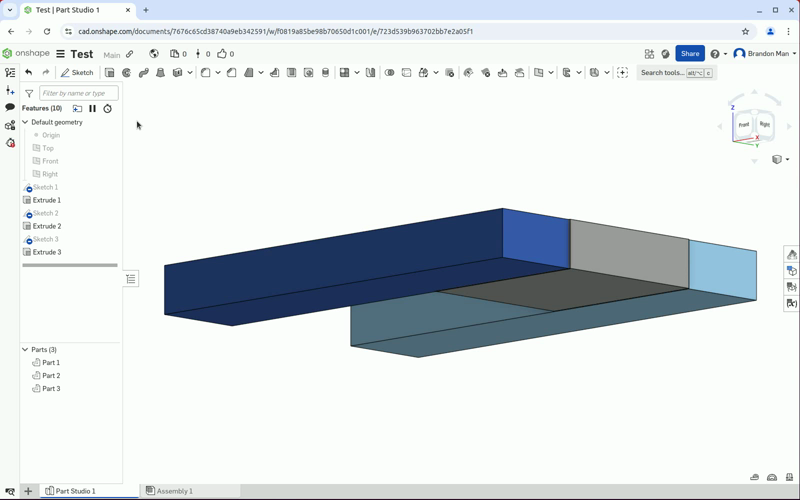
key(down, 3)
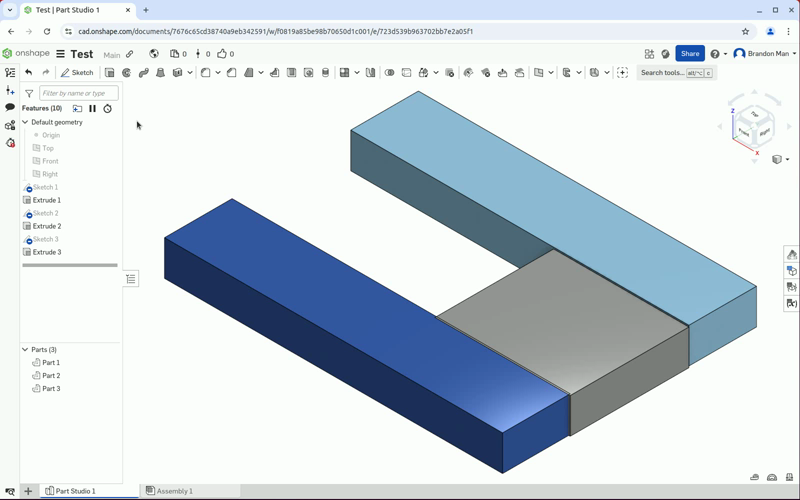
mouse_move(73, 189)
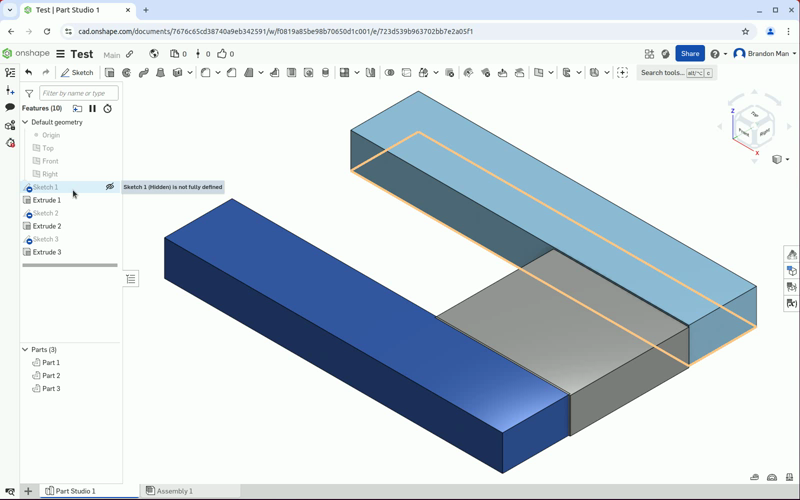
click(73, 189)